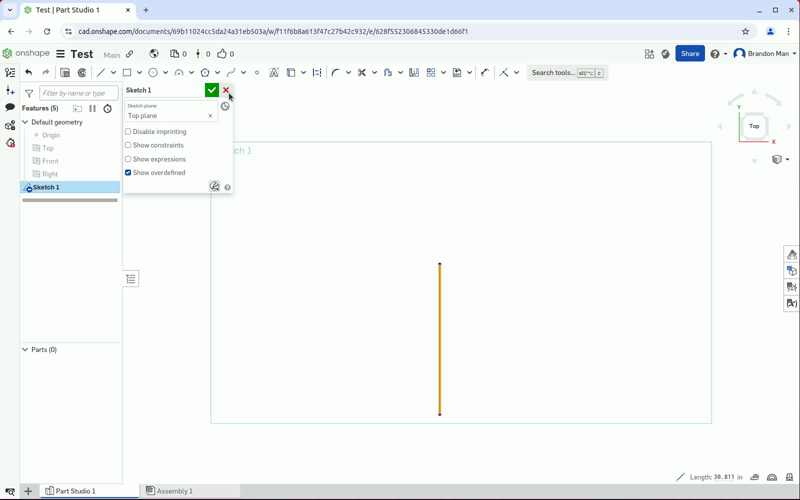
key(shift+h)
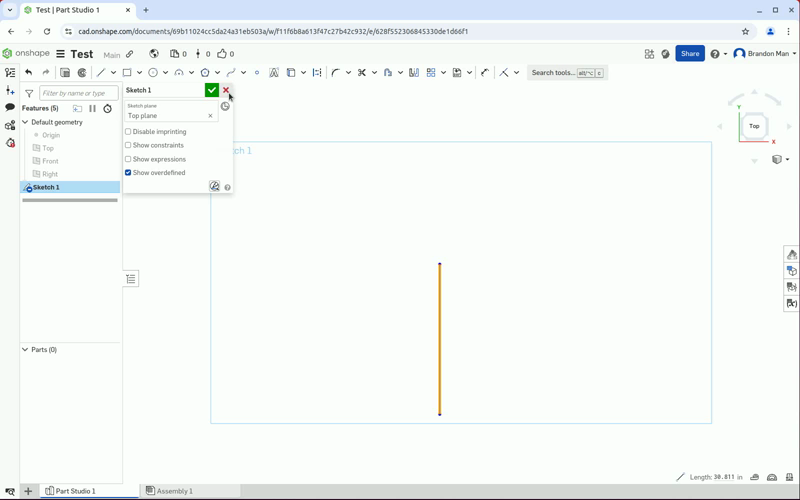
key(shift+s)
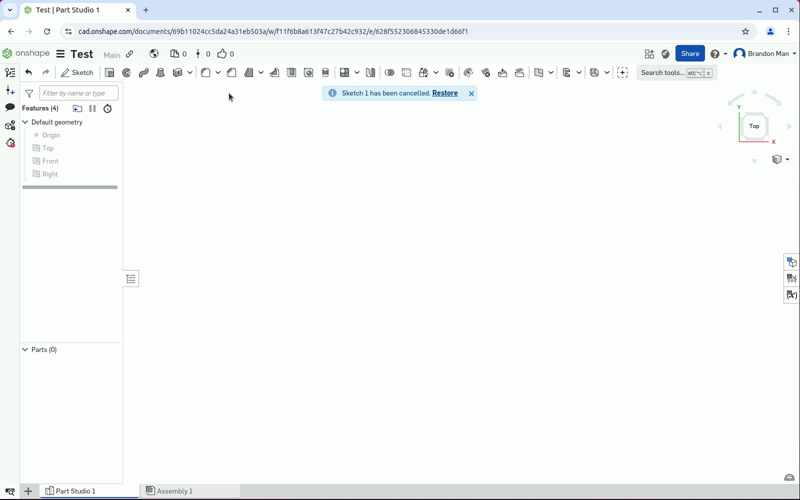
mouse_move(73, 150)
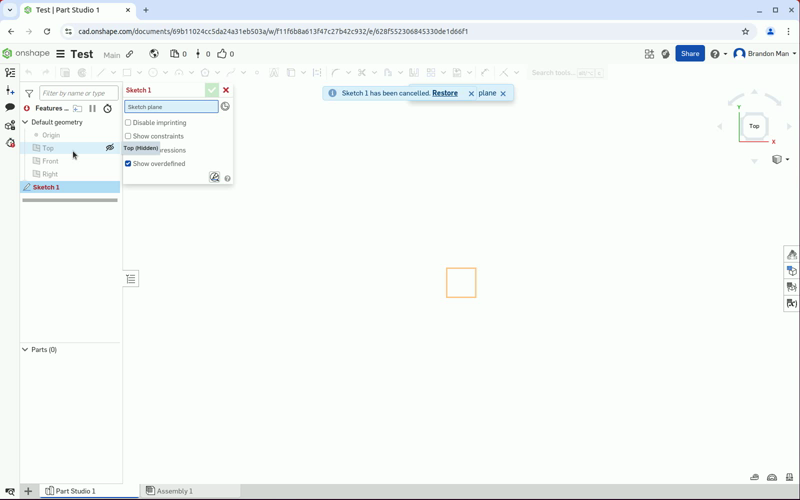
click(73, 150)
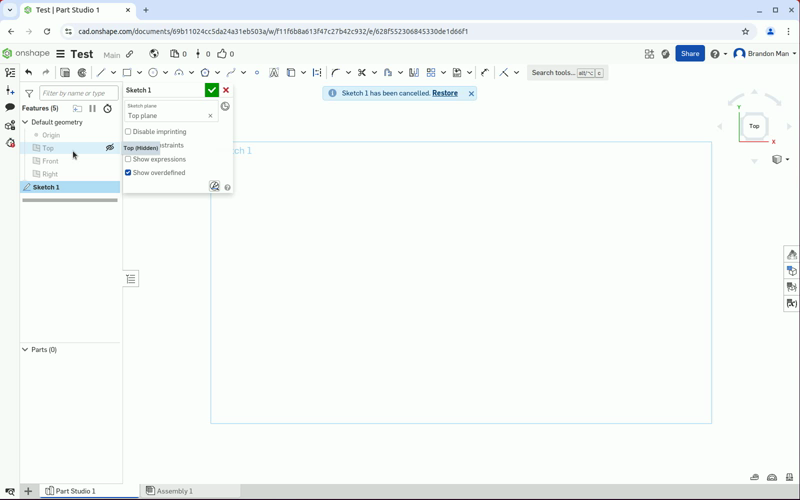
mouse_move(73, 352)
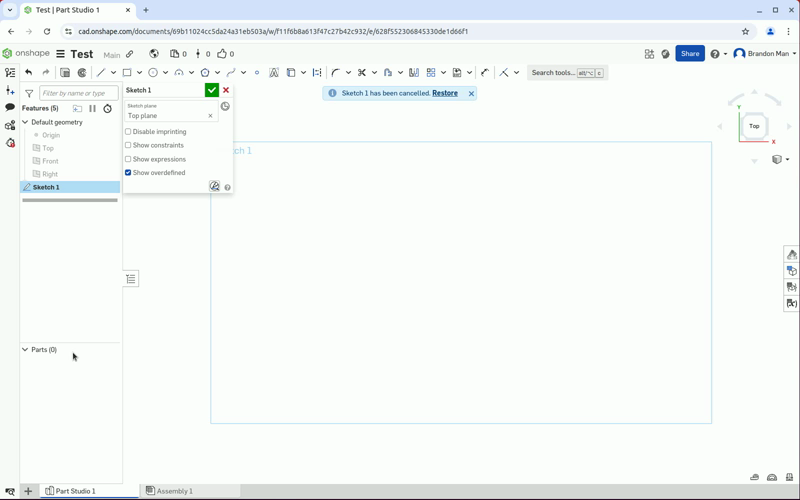
key(y)
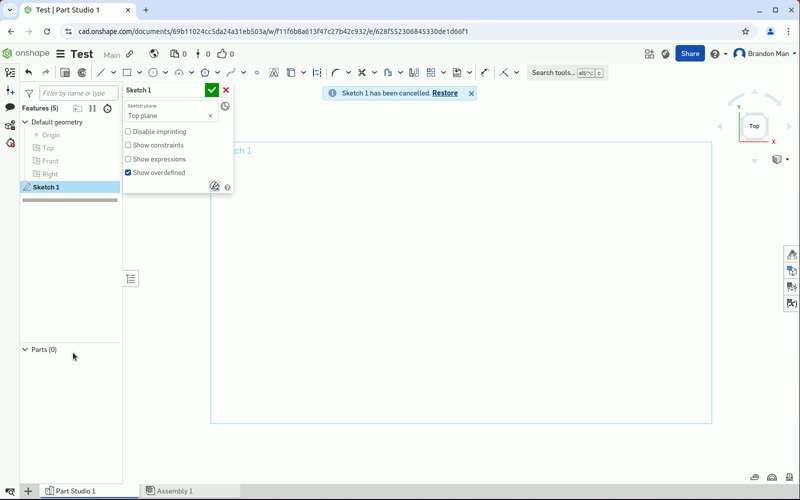
key(l)
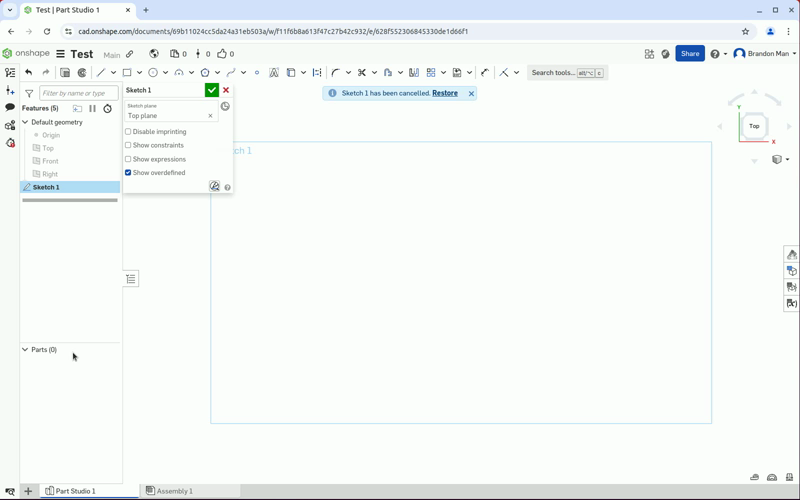
key_down(shift)
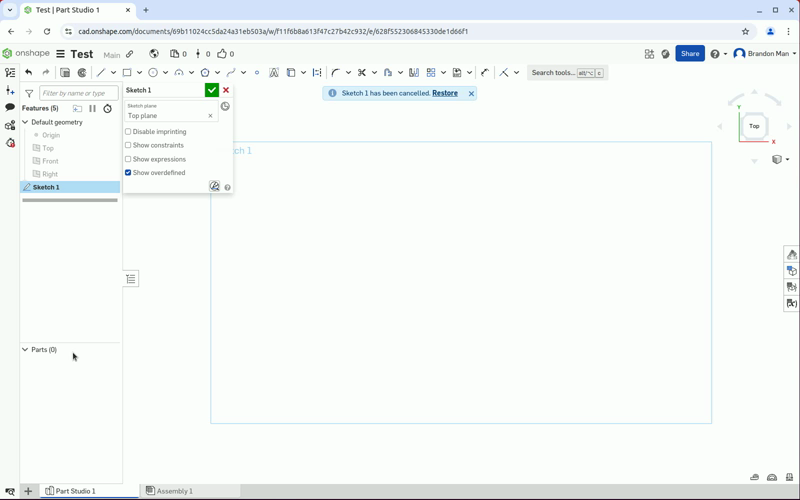
mouse_move(431, 314)
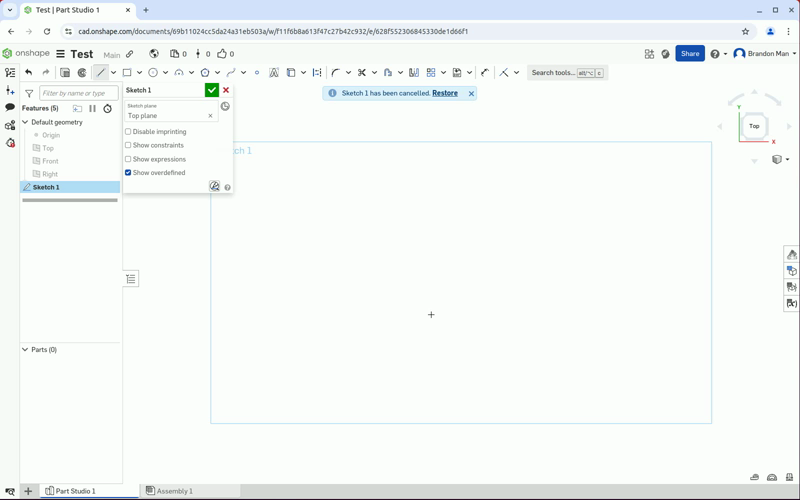
click(431, 314)
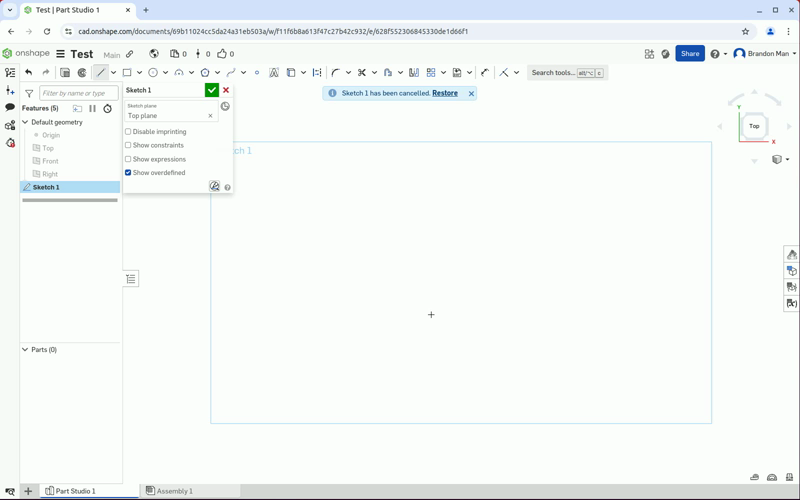
key_up(shift)
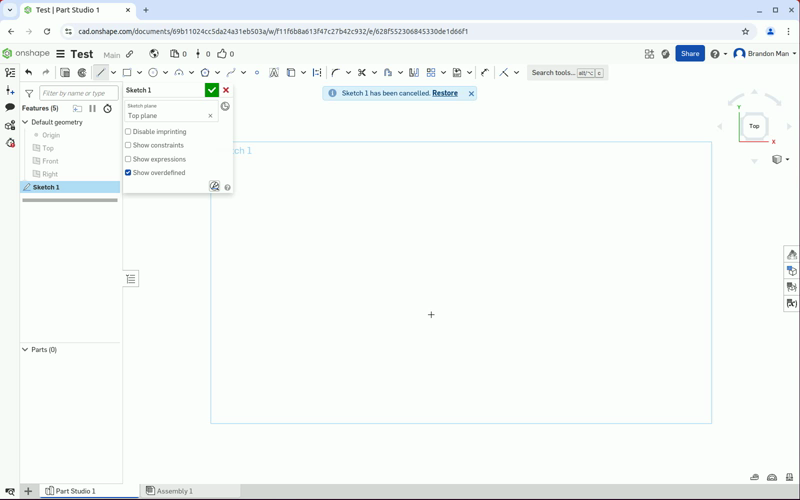
key_down(shift)
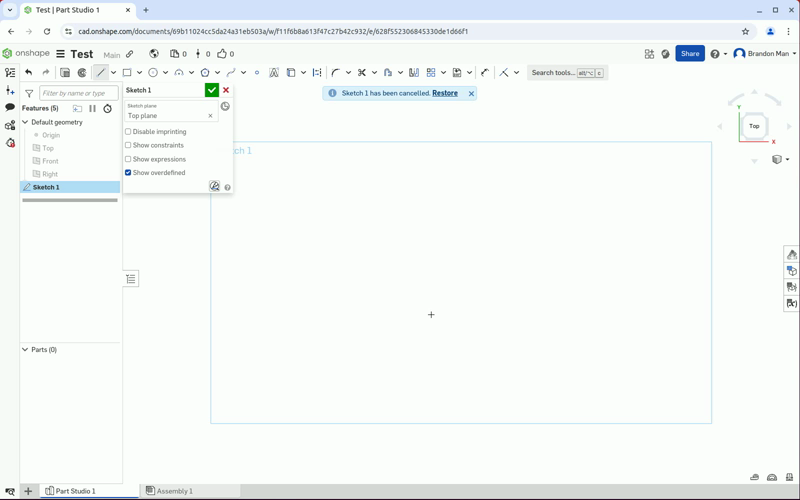
mouse_move(461, 314)
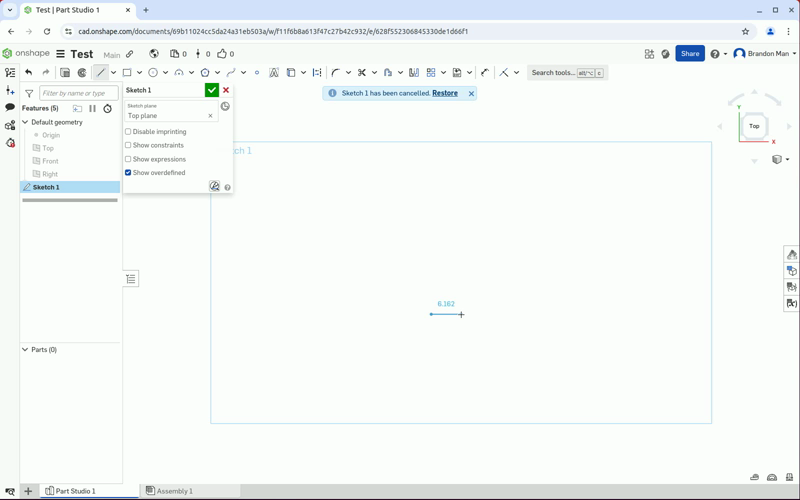
mouse_move(488, 314)
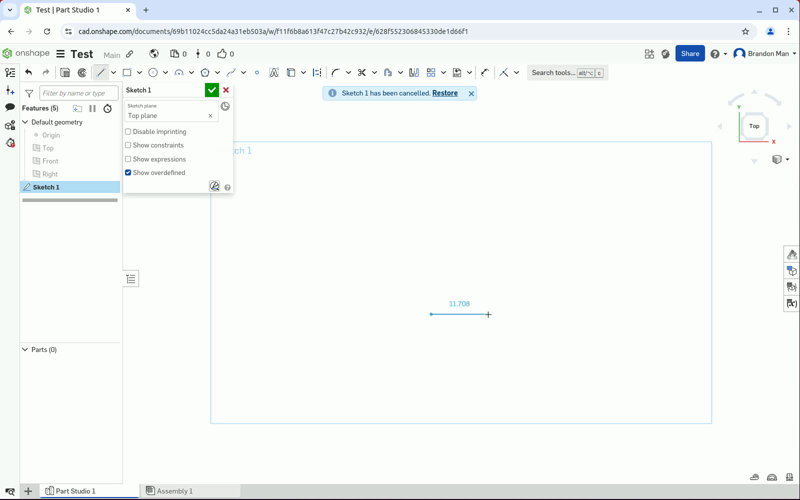
click(488, 314)
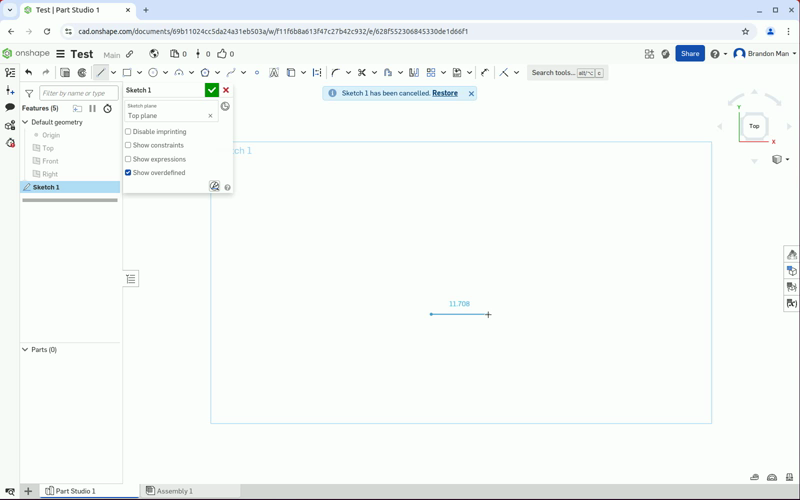
key_up(shift)
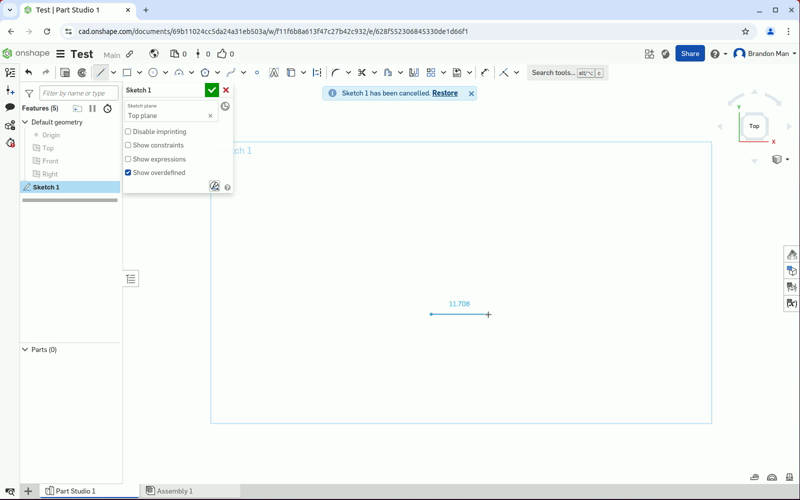
key_down(shift)
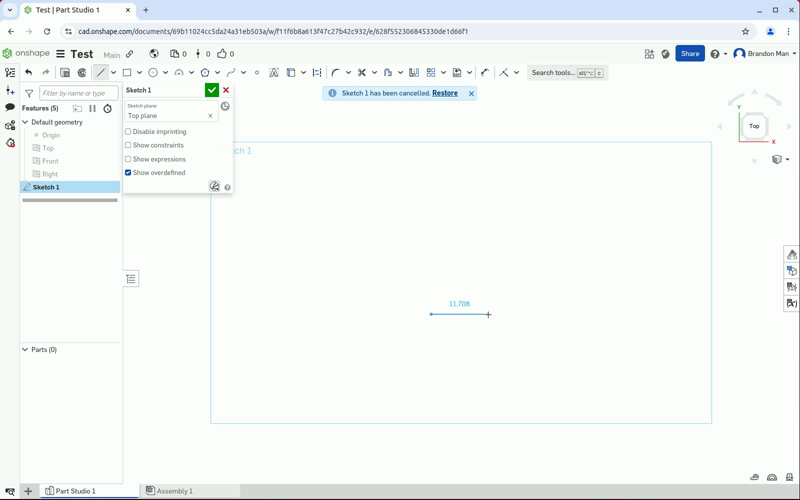
mouse_move(518, 314)
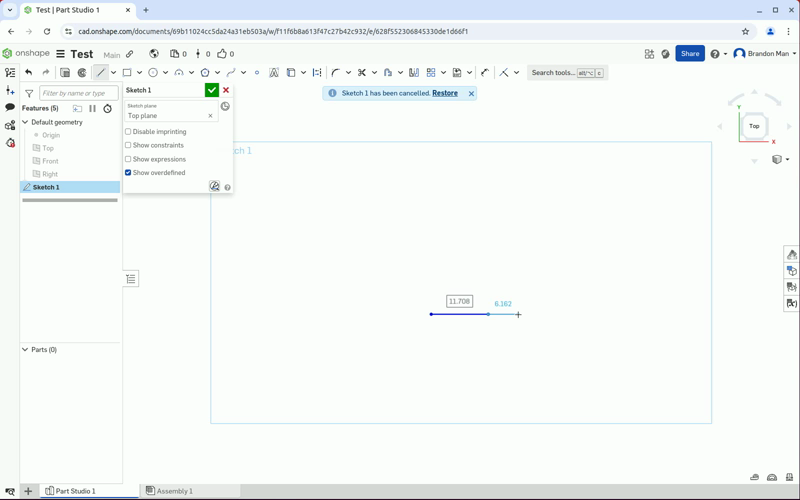
mouse_move(488, 257)
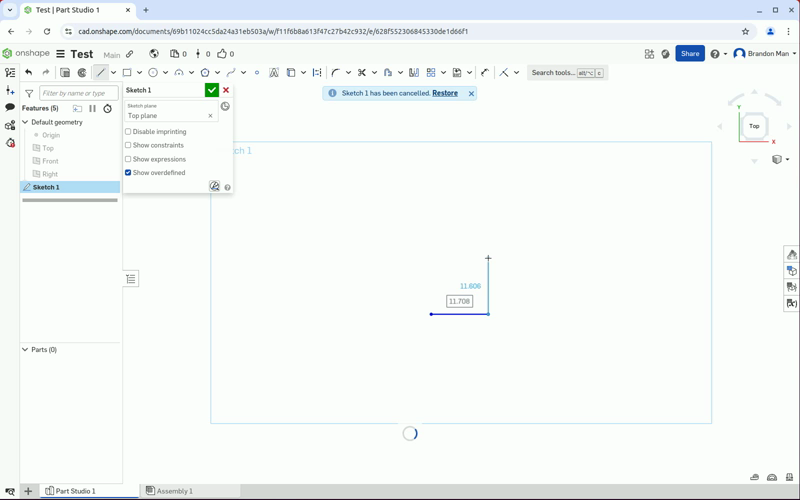
click(488, 257)
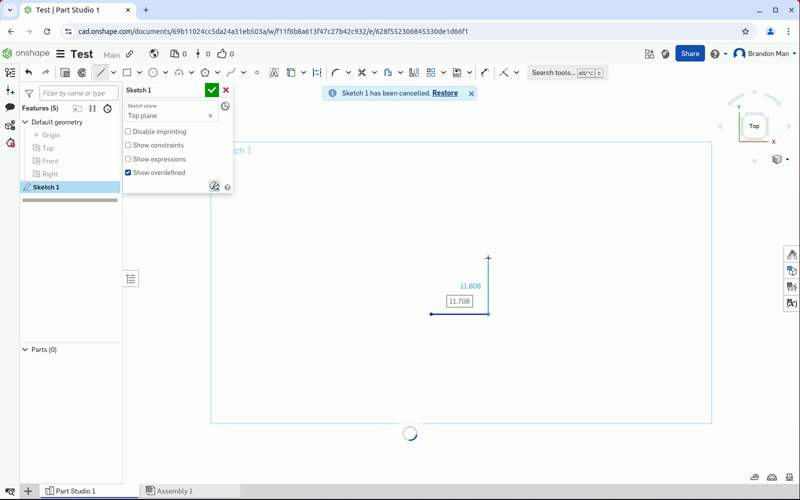
key_up(shift)
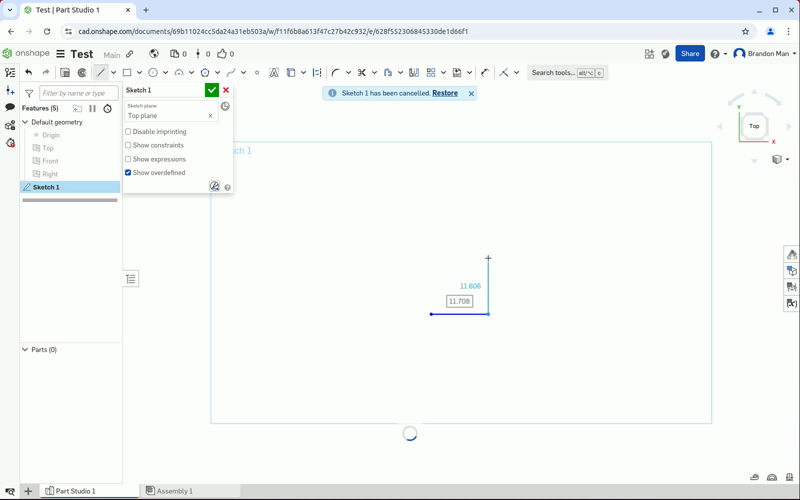
key_down(shift)
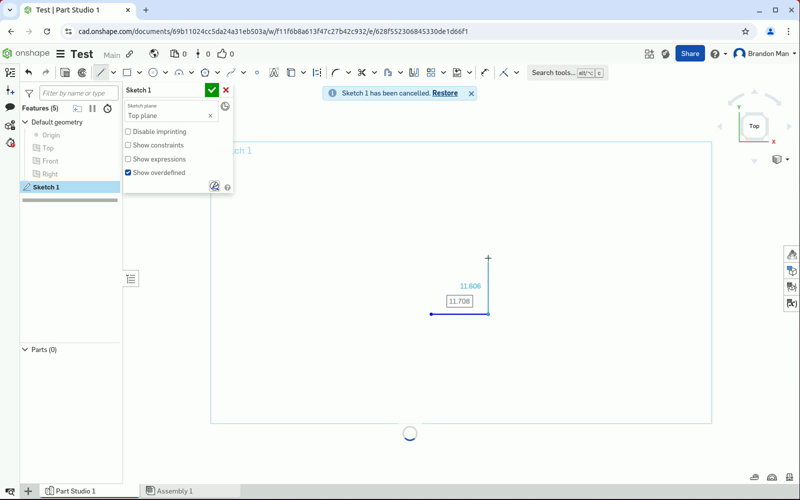
mouse_move(518, 257)
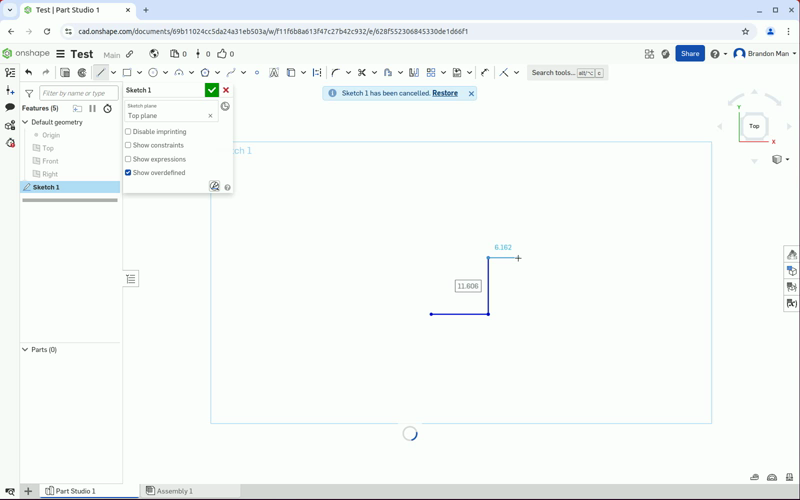
mouse_move(431, 257)
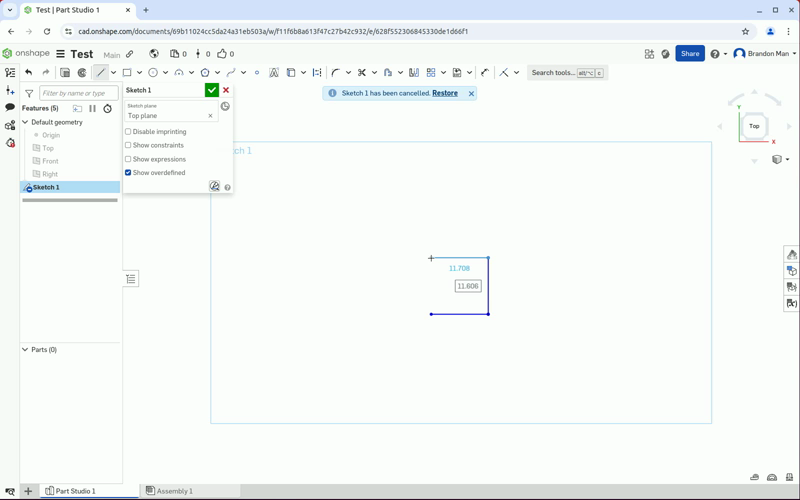
click(431, 257)
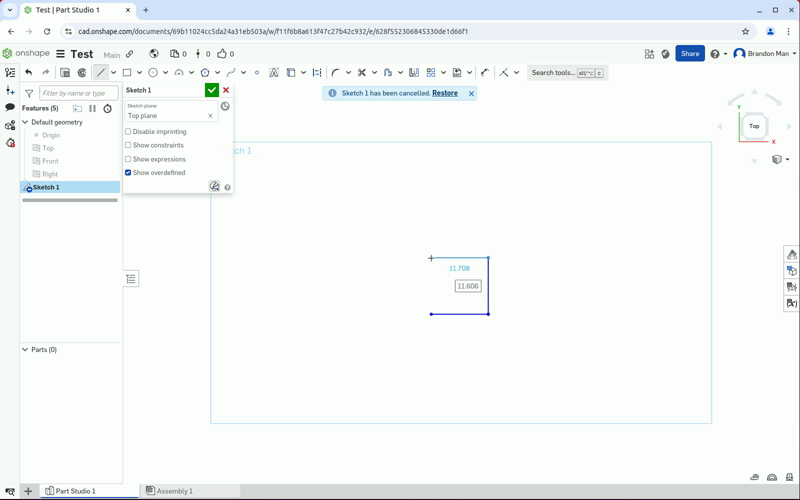
key_up(shift)
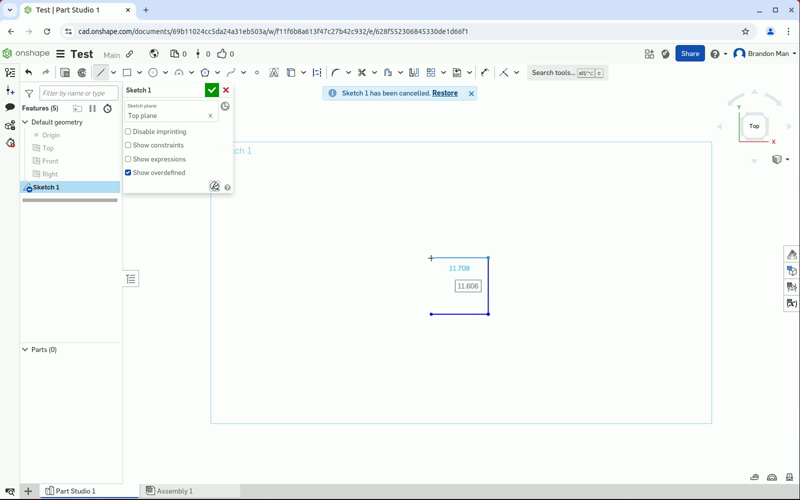
mouse_move(461, 257)
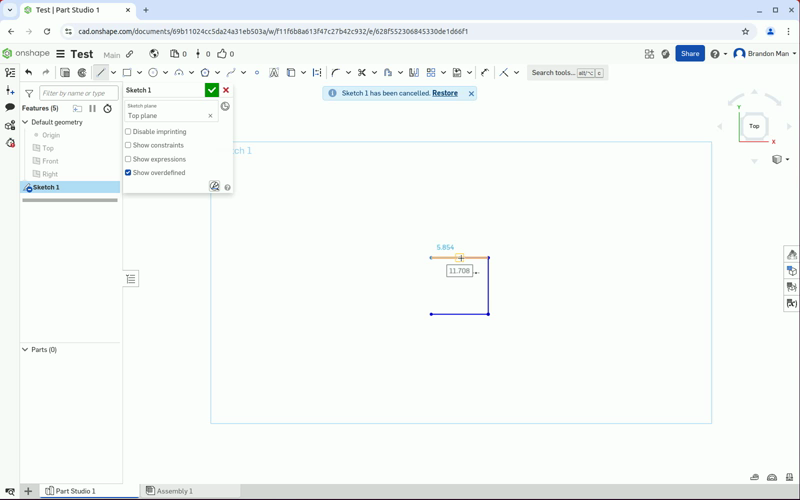
key_down(shift)
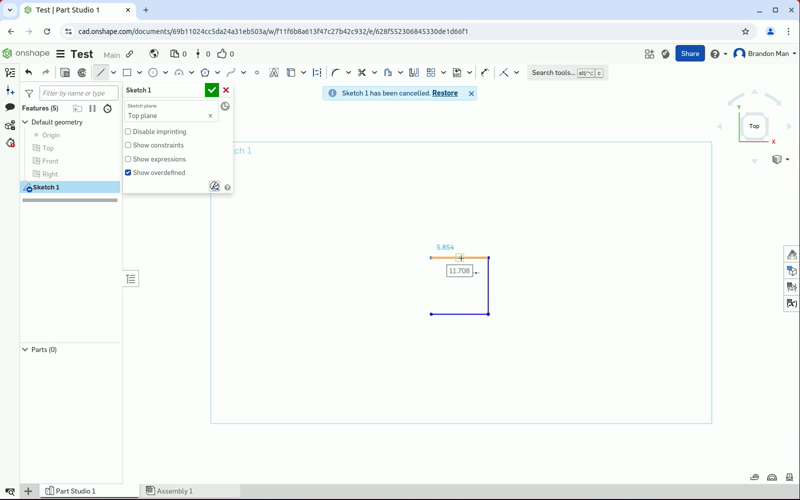
mouse_move(431, 314)
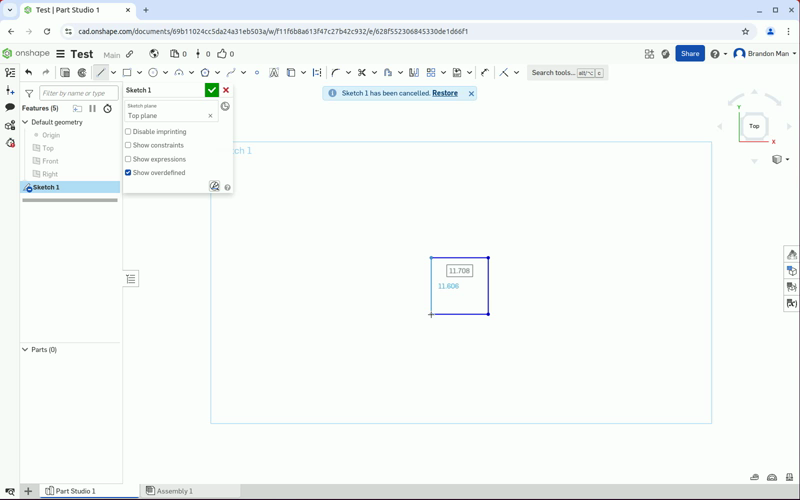
key_up(shift)
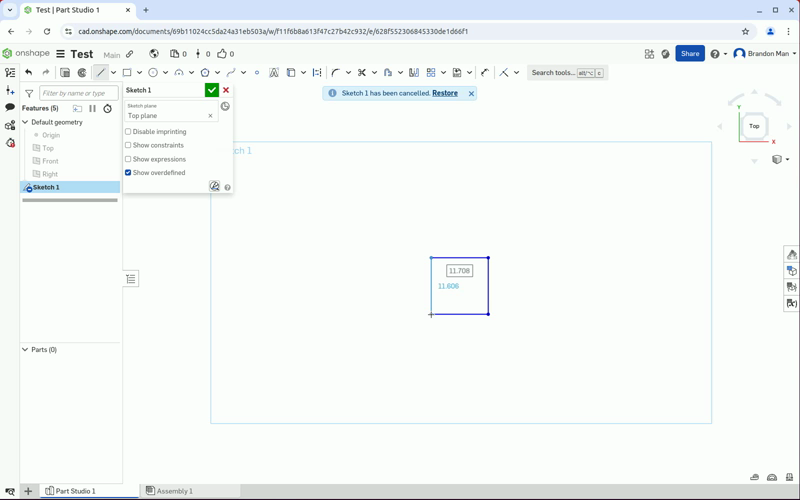
click(431, 314)
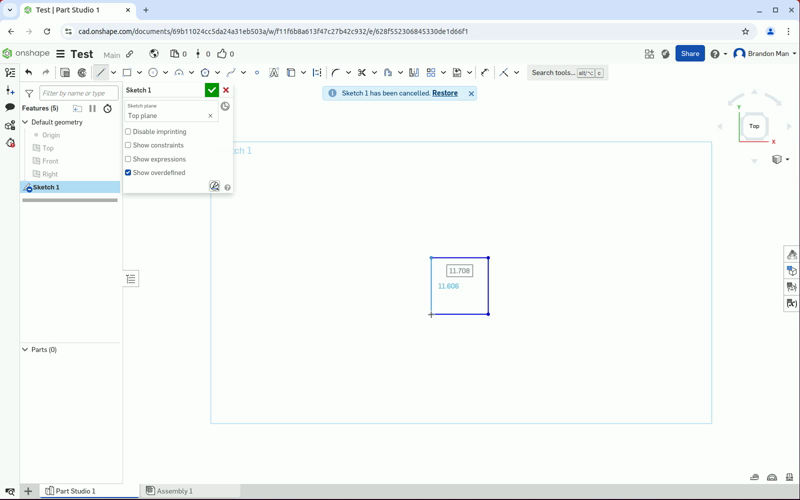
key(esc)
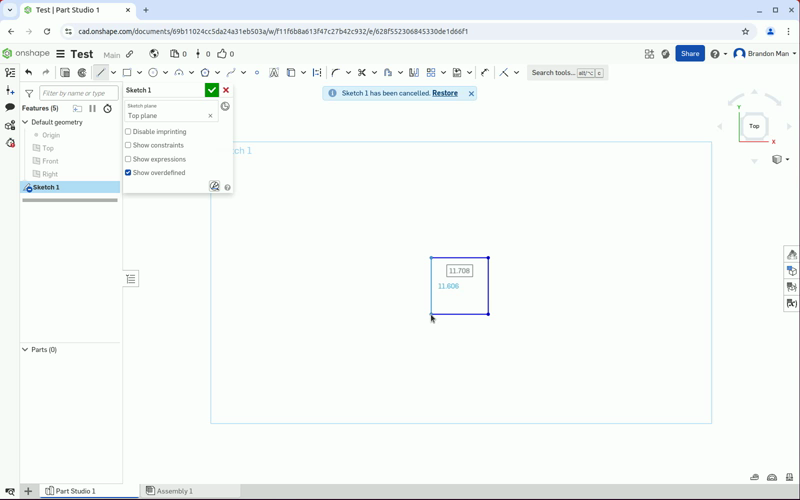
mouse_move(454, 286)
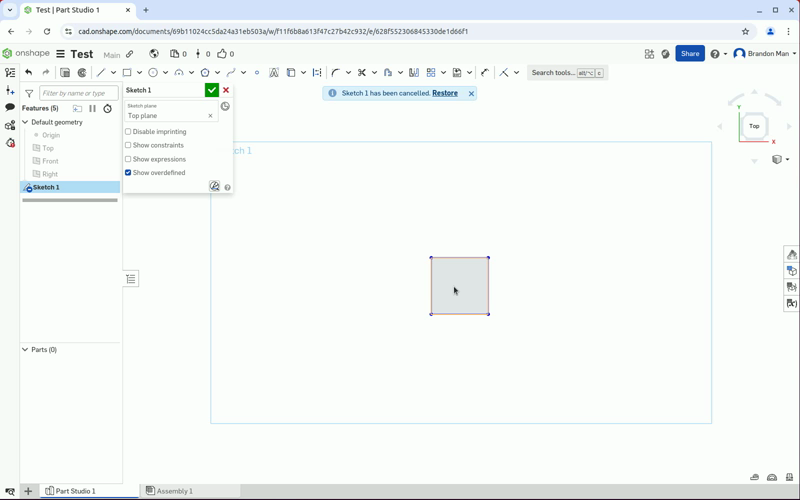
click(454, 286)
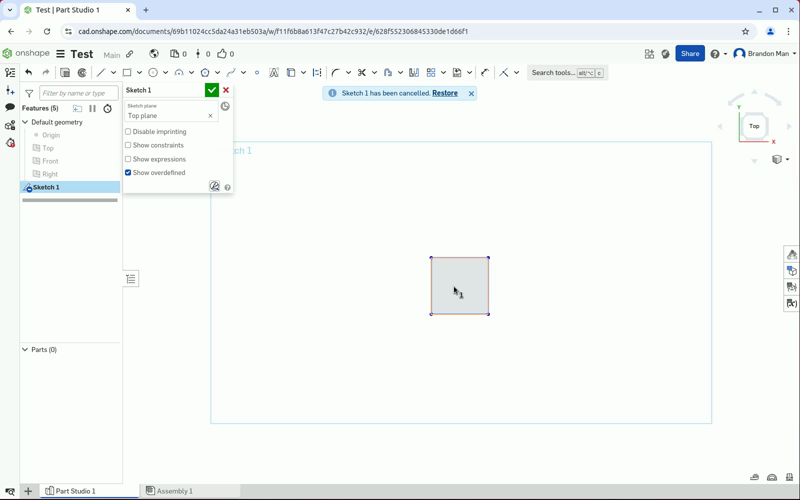
mouse_move(73, 352)
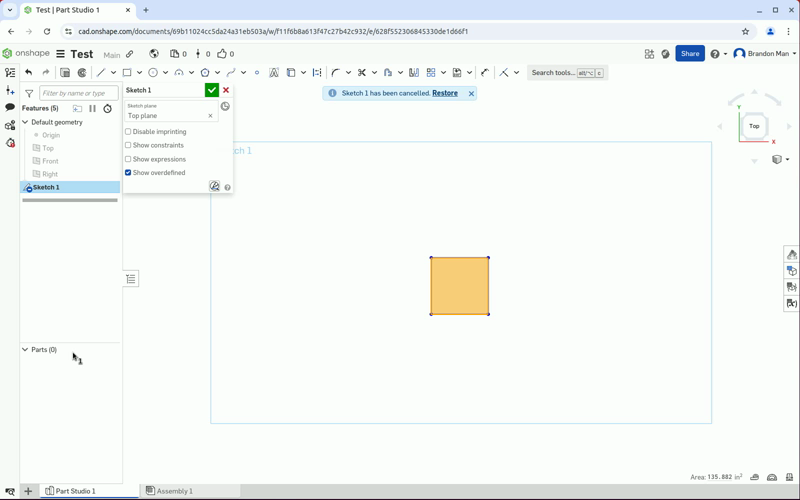
key(shift+y)
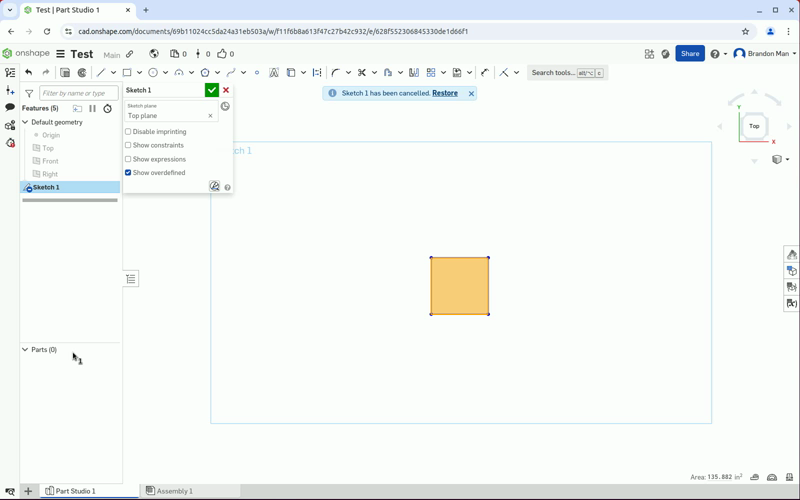
key(shift+e)
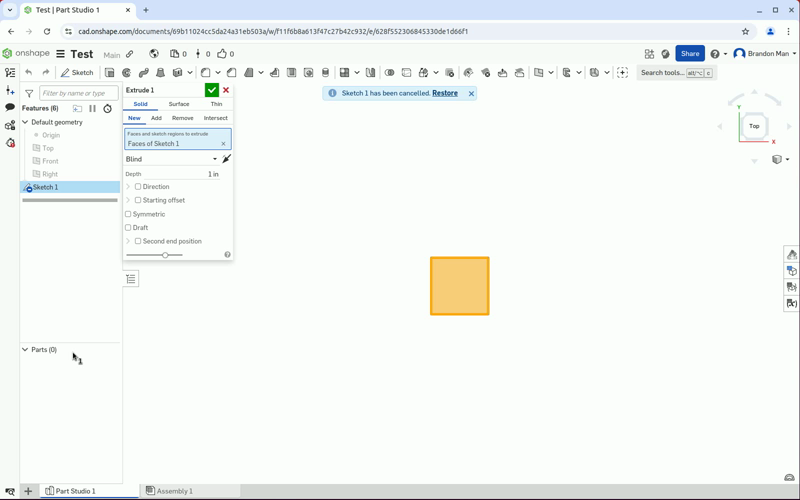
mouse_move(143, 106)
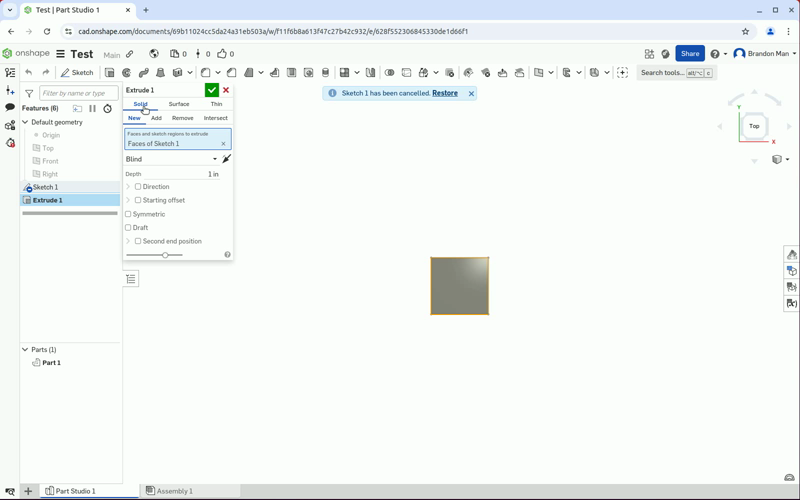
click(143, 106)
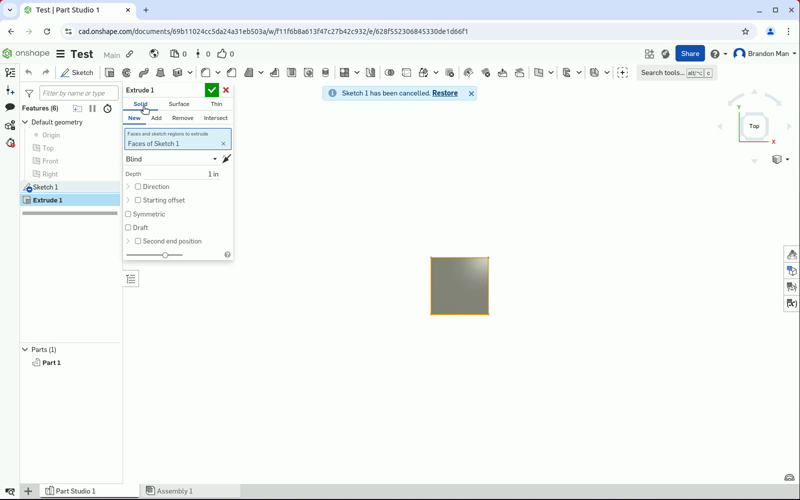
mouse_move(137, 120)
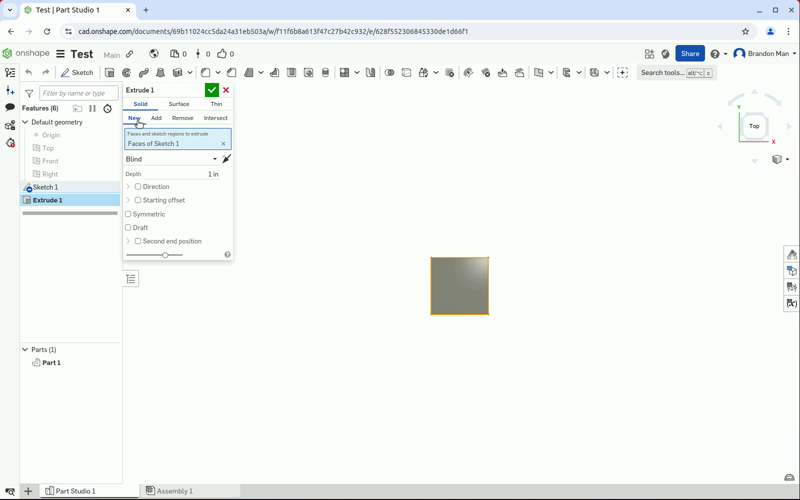
click(137, 120)
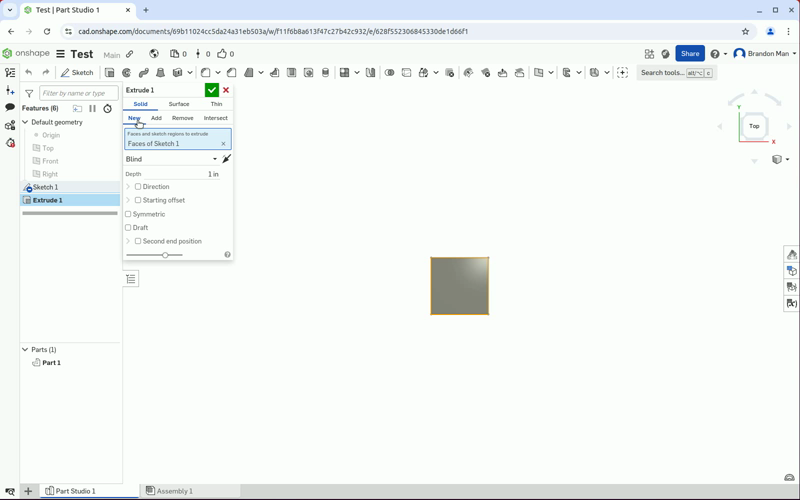
key(tab, 4)
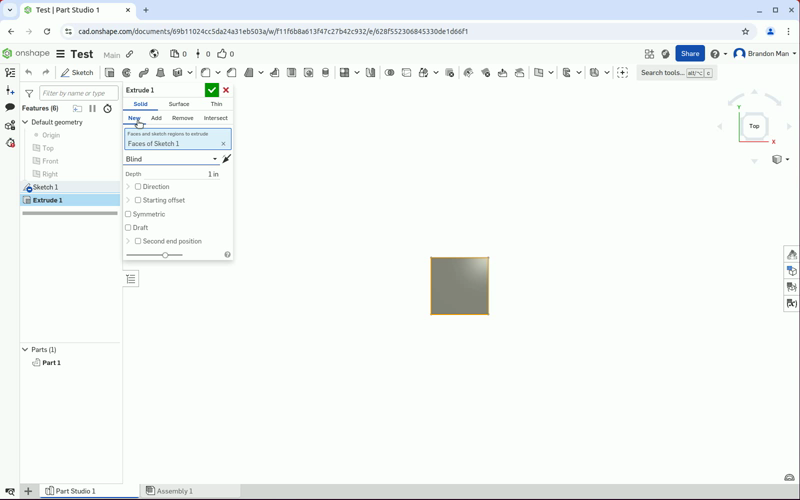
text(0.722)
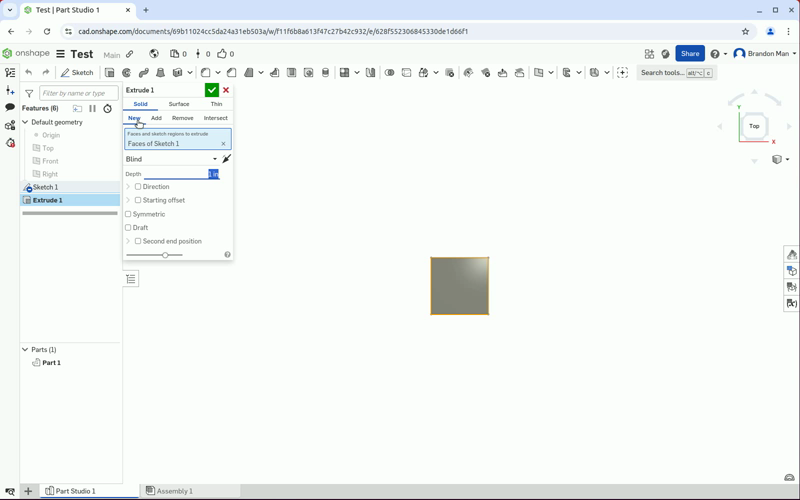
key(enter)
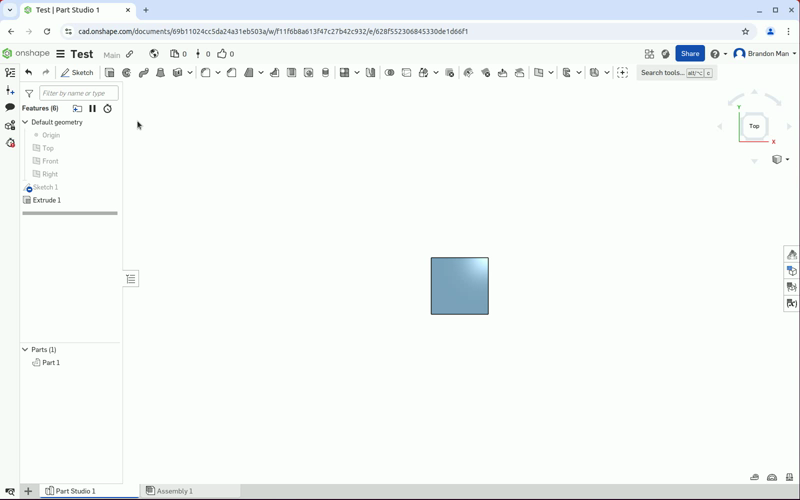
key(shift+h)
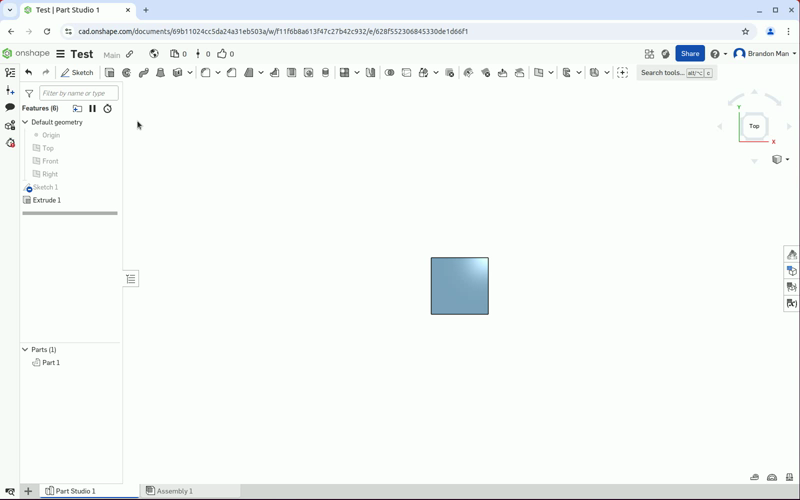
key(shift+h)
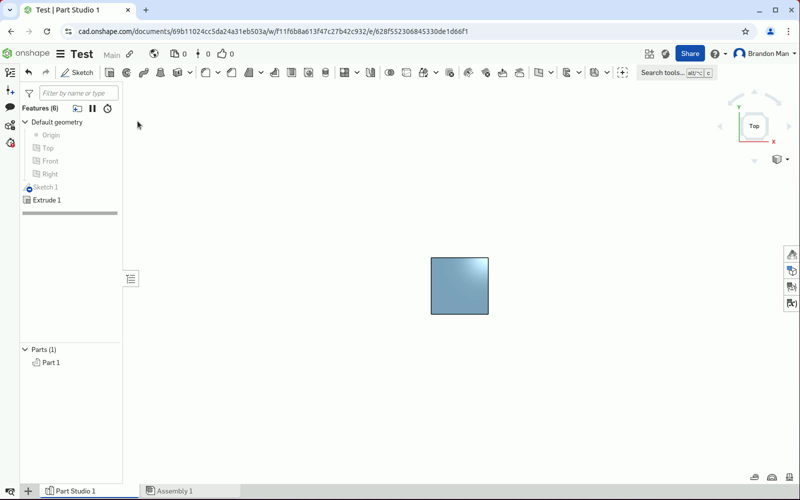
mouse_move(73, 189)
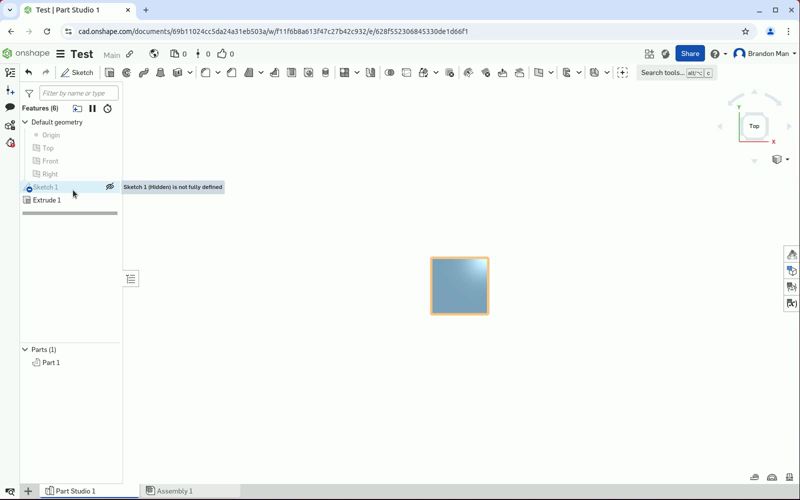
click(73, 189)
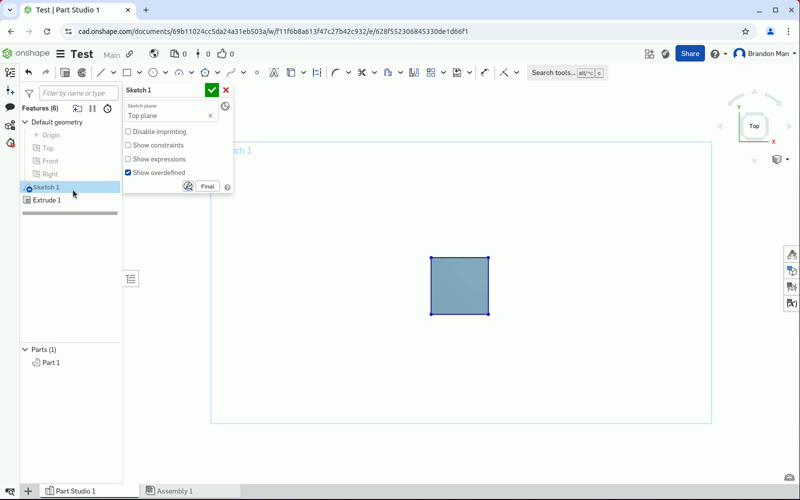
mouse_move(229, 92)
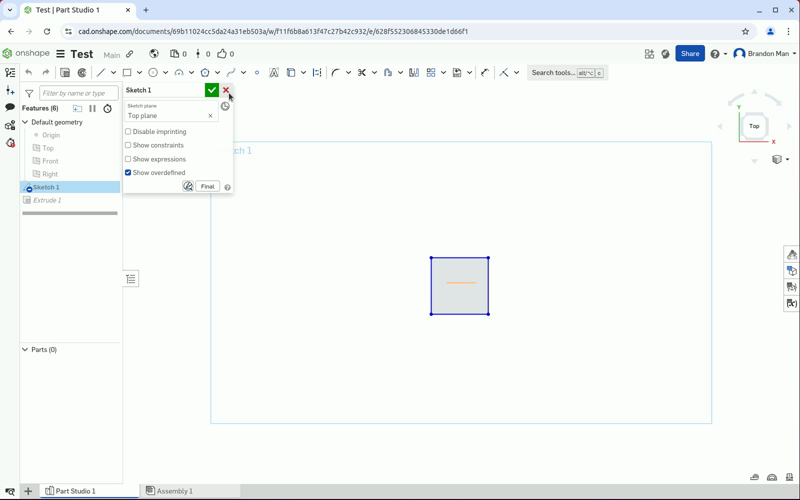
click(229, 92)
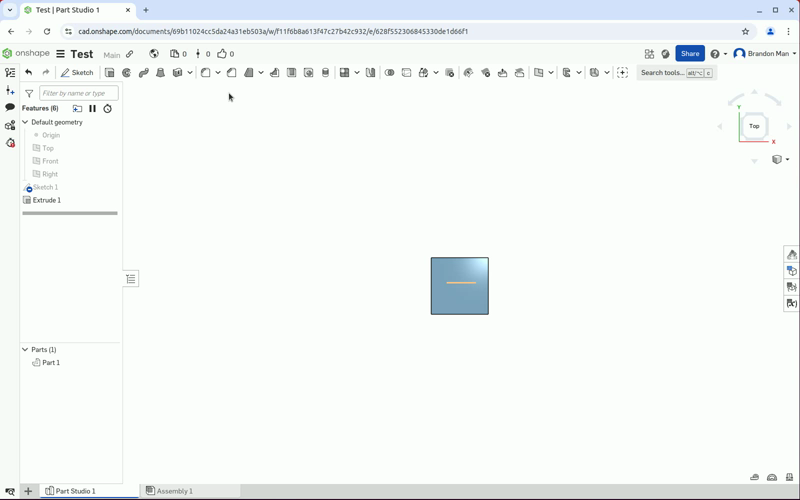
mouse_move(541, 75)
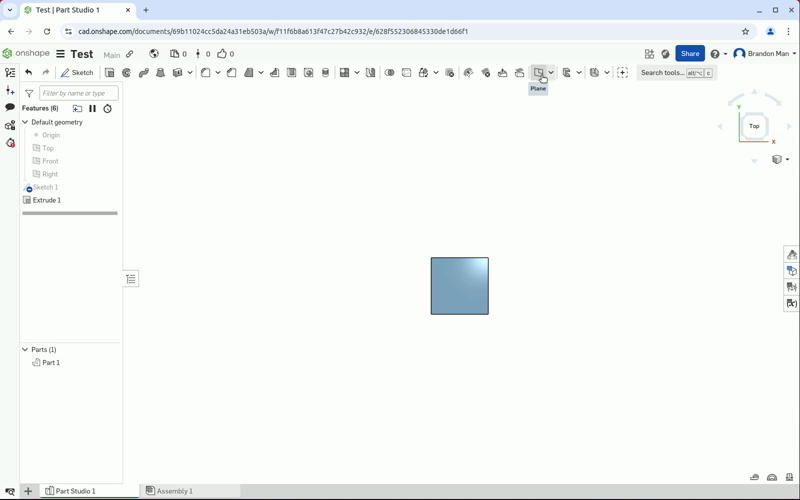
click(541, 75)
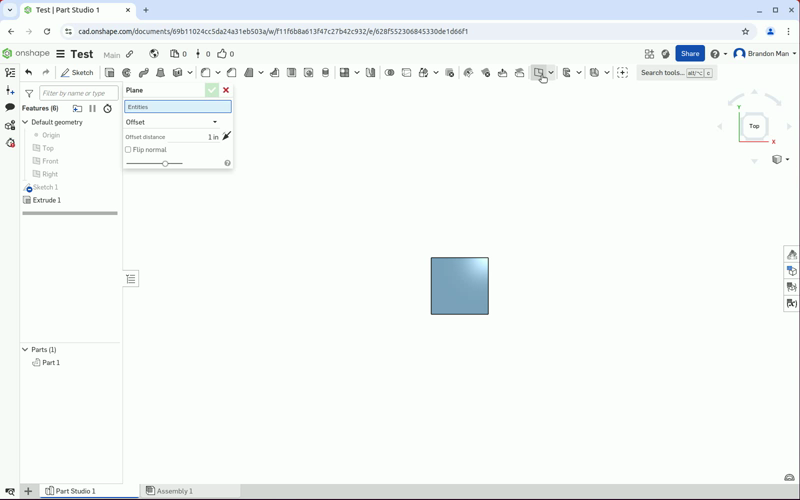
mouse_move(73, 150)
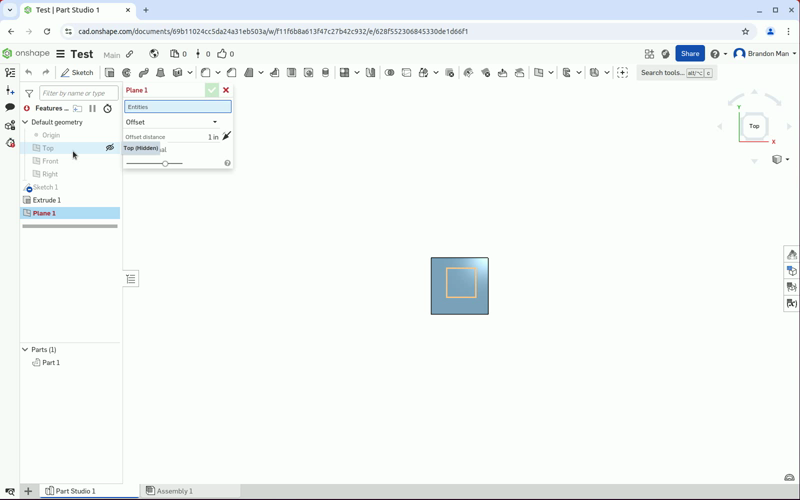
click(73, 150)
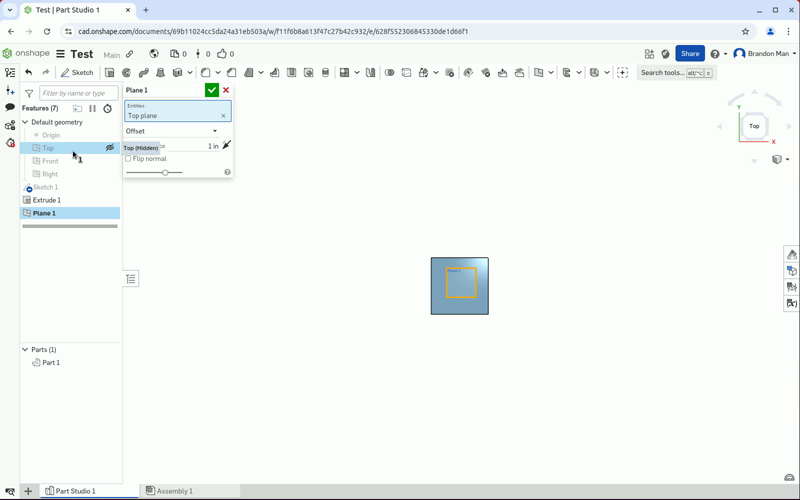
key(tab, 2)
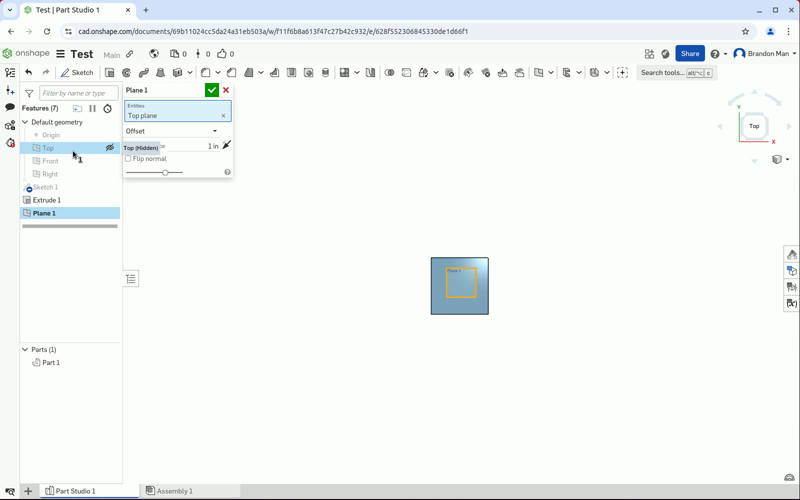
text(0.709)
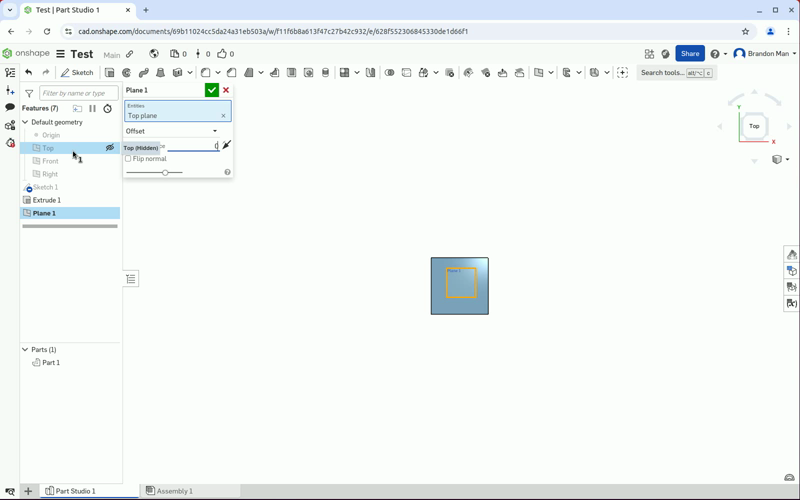
key(enter, 2)
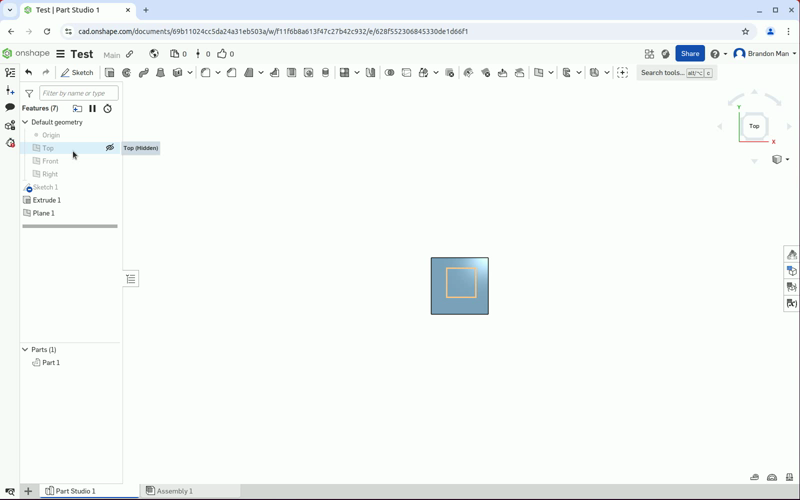
key(shift+s)
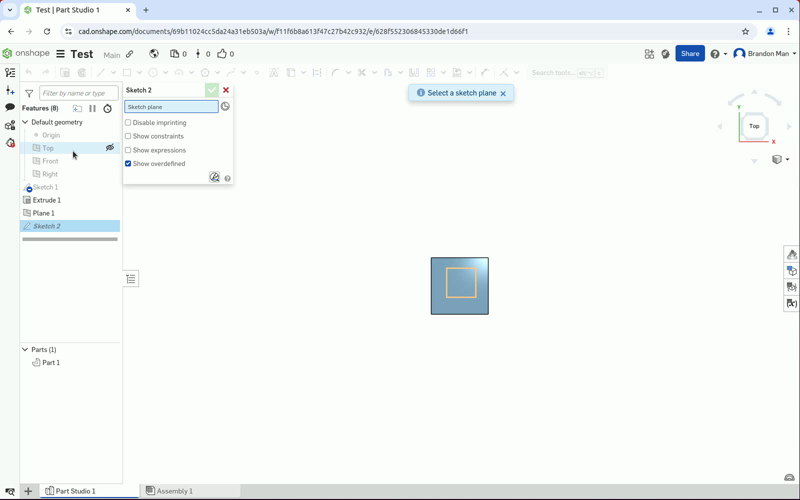
mouse_move(73, 215)
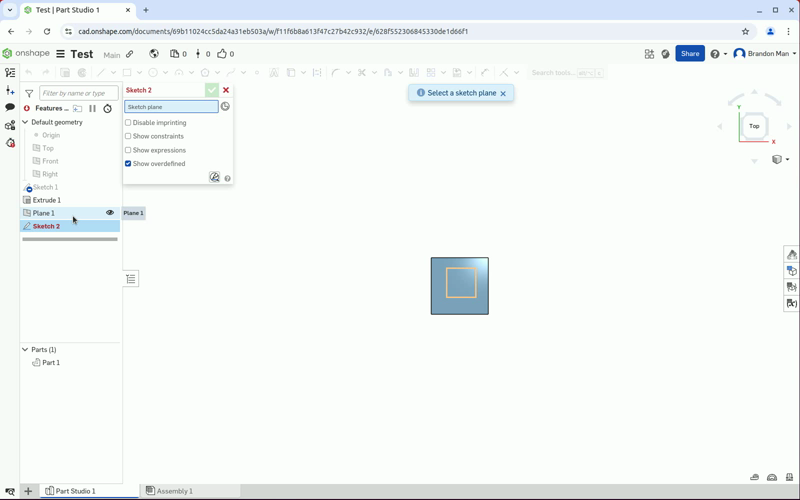
click(73, 215)
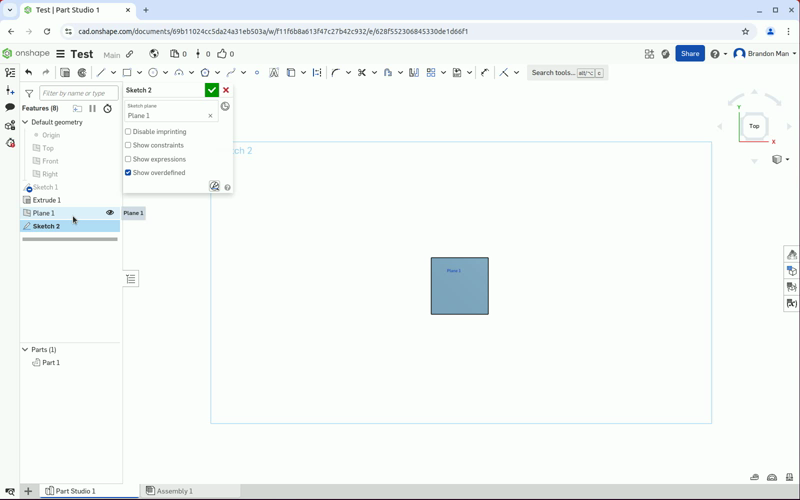
mouse_move(73, 352)
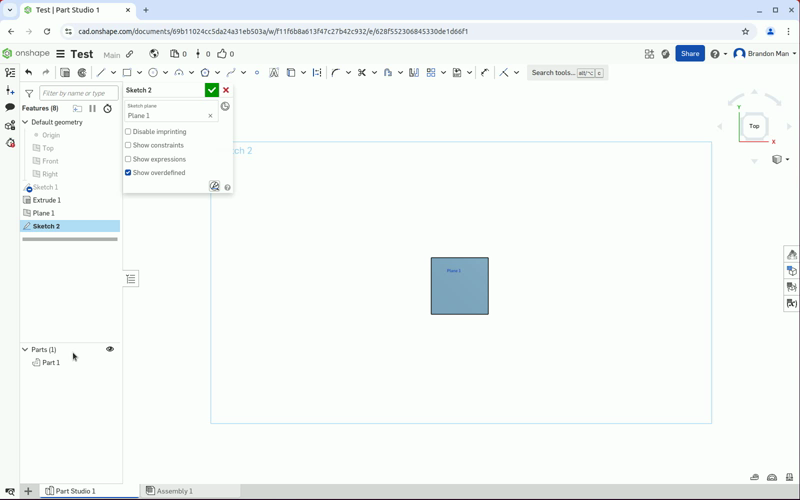
key(y)
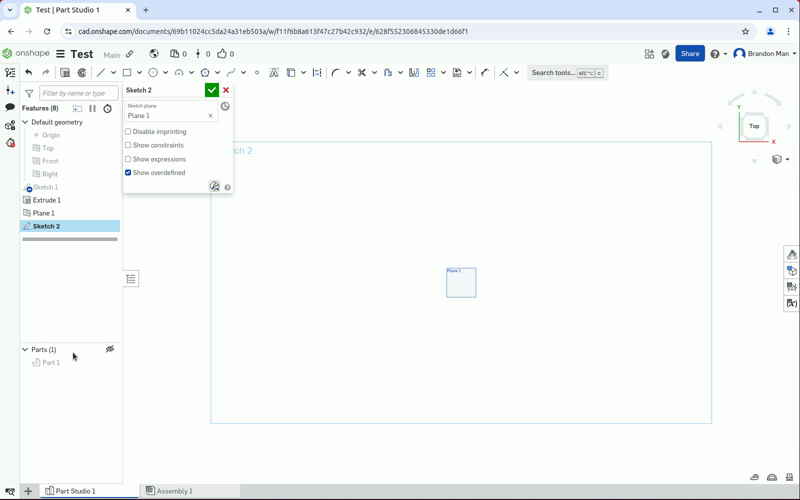
key(c)
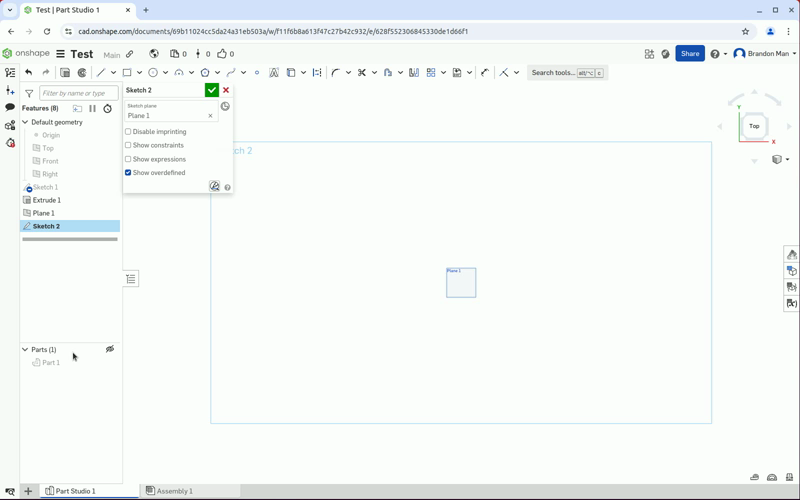
key_down(shift)
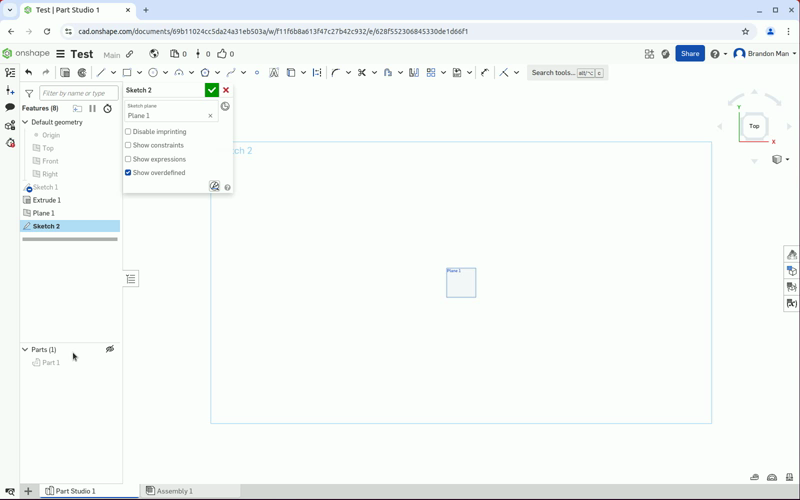
mouse_move(460, 286)
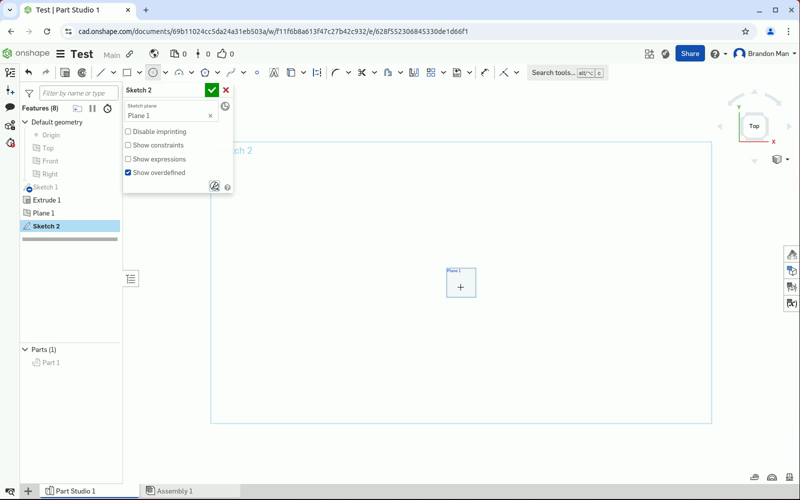
click(460, 286)
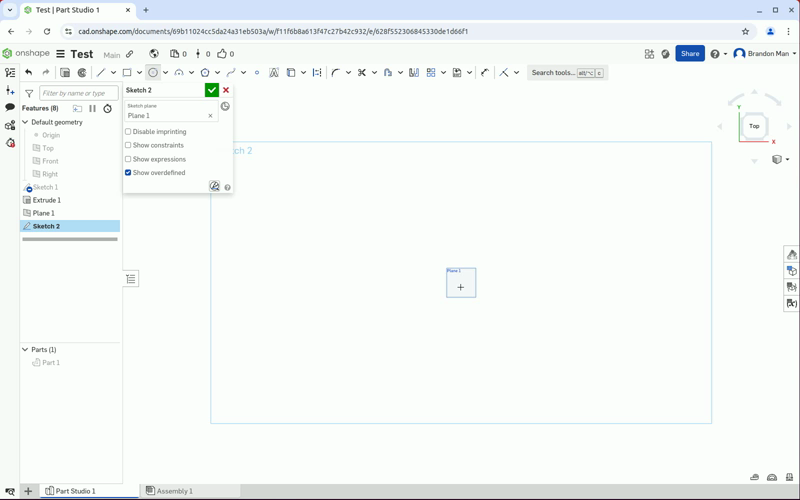
key_up(shift)
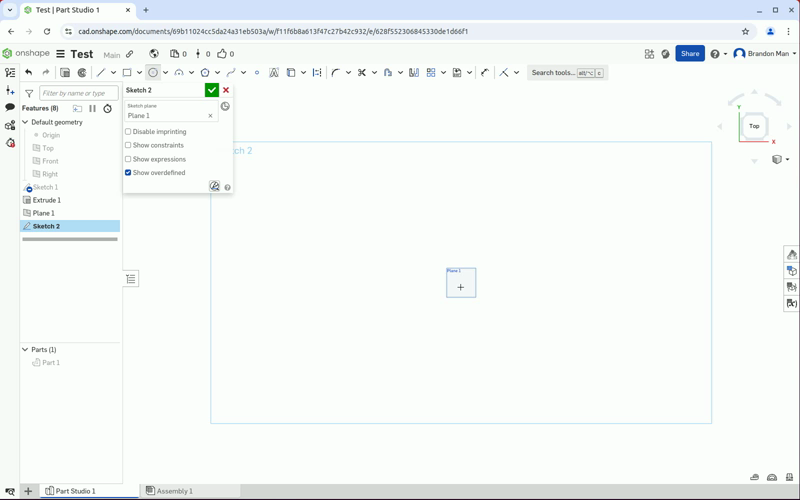
mouse_move(478, 286)
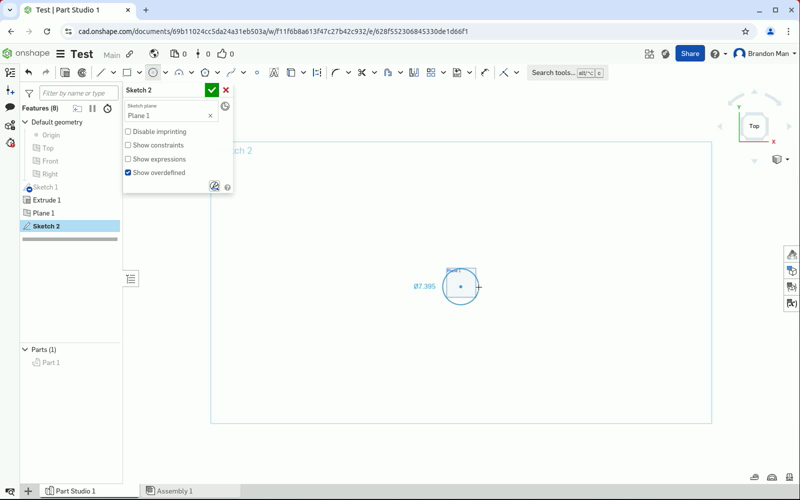
click(478, 286)
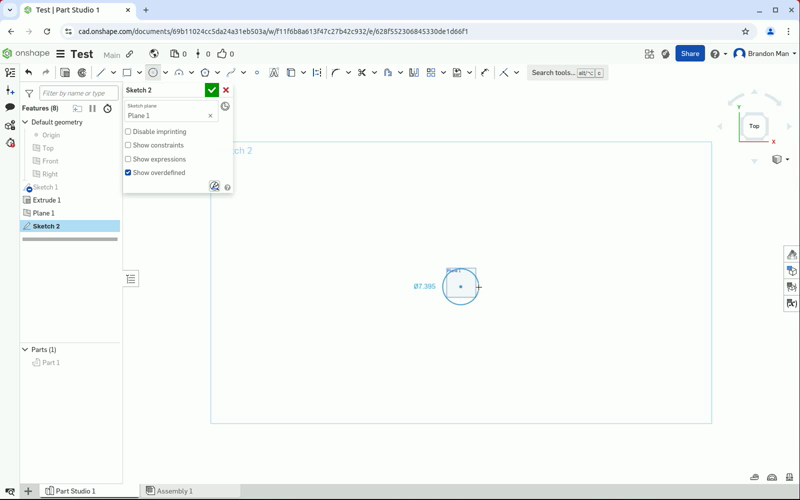
key(esc)
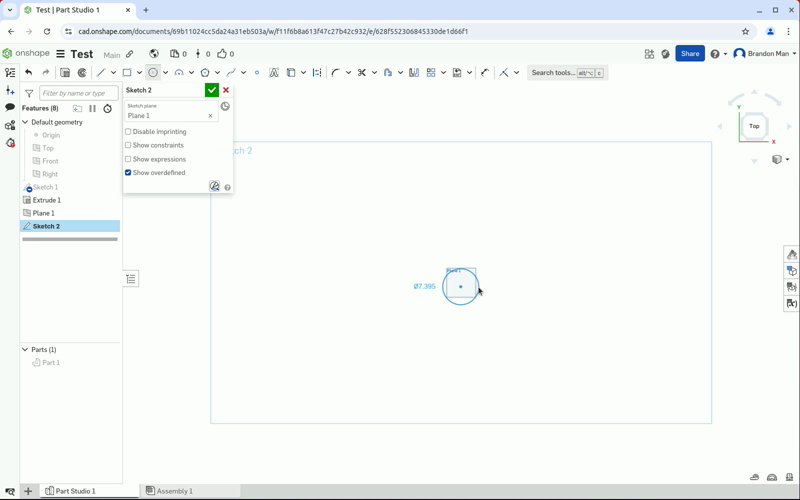
mouse_move(469, 290)
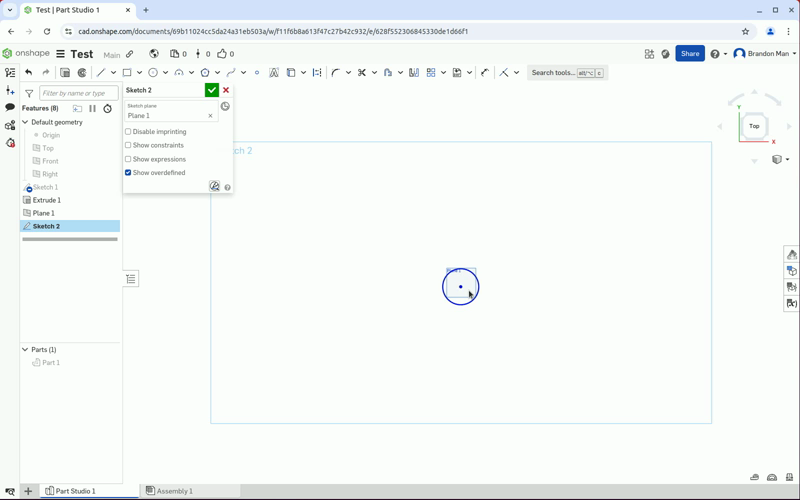
scroll(6)
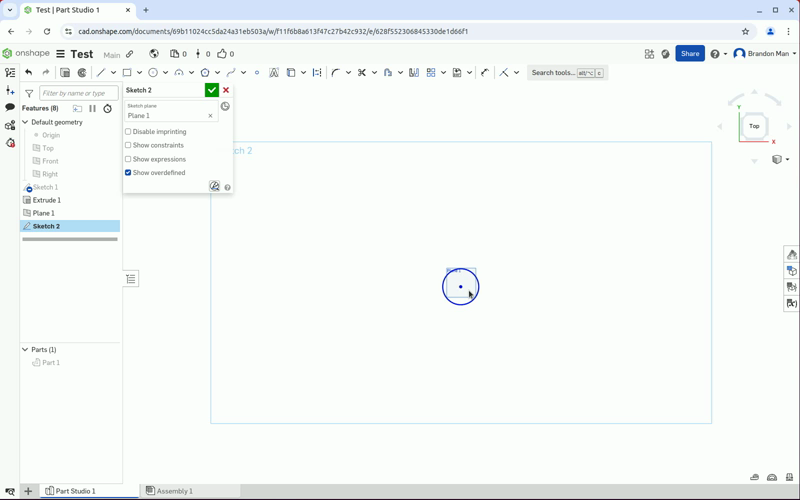
scroll(6)
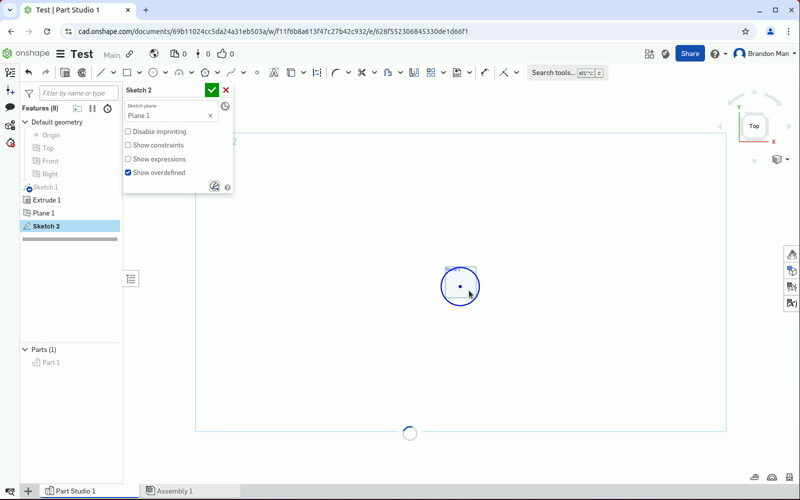
scroll(6)
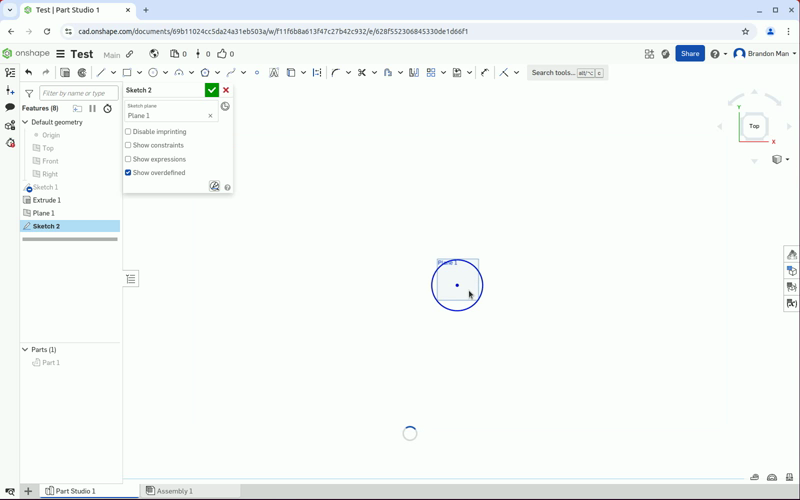
scroll(6)
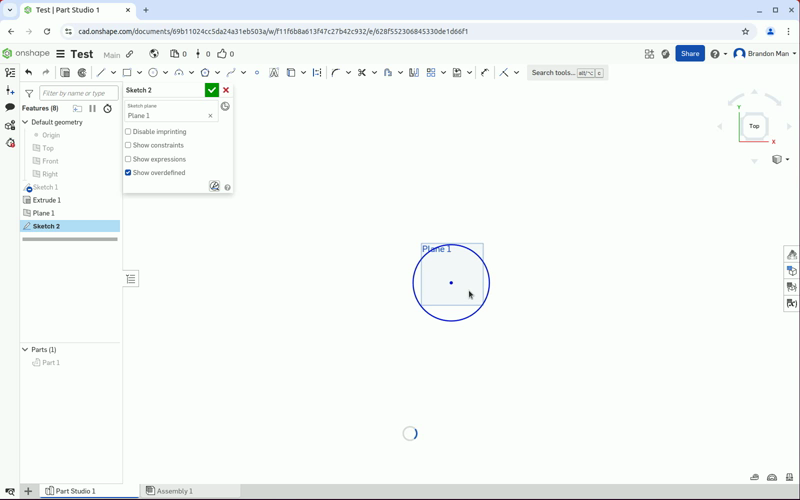
scroll(6)
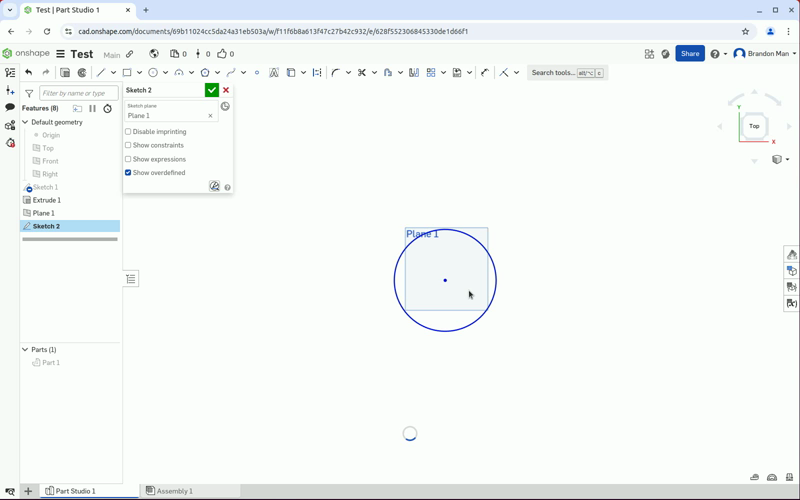
scroll(6)
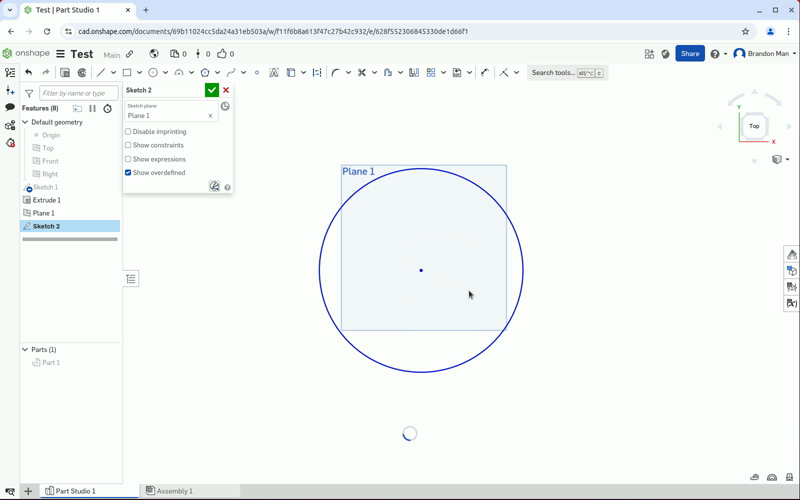
scroll(6)
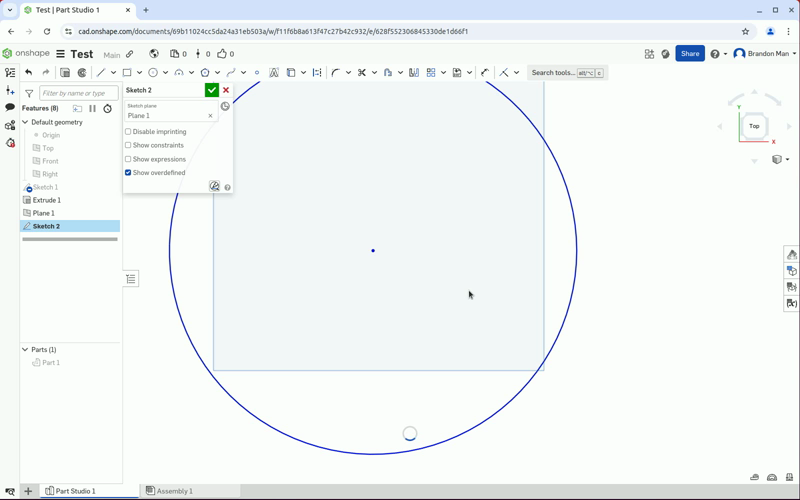
click(469, 290)
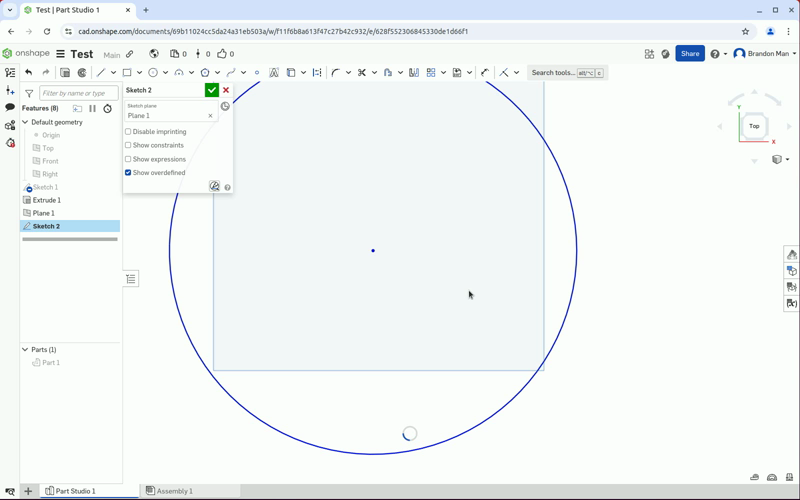
scroll(-6)
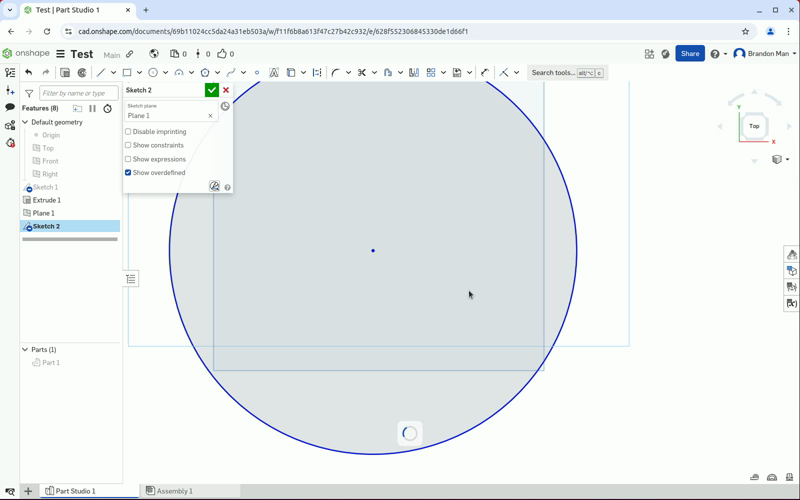
scroll(-6)
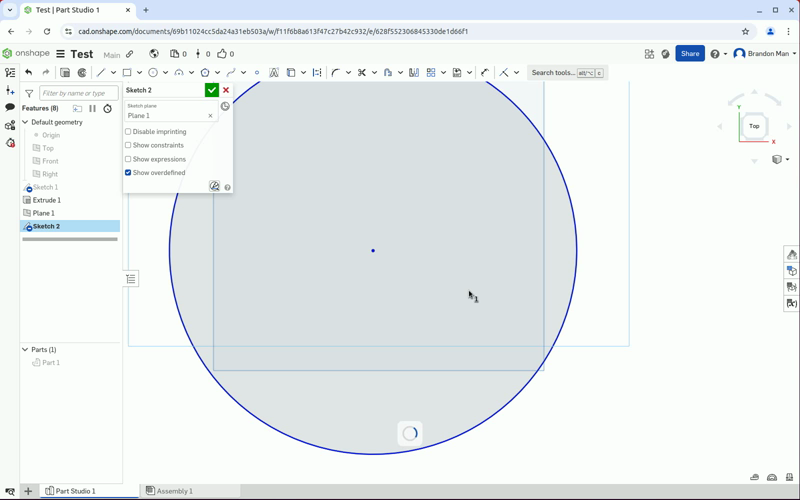
scroll(-6)
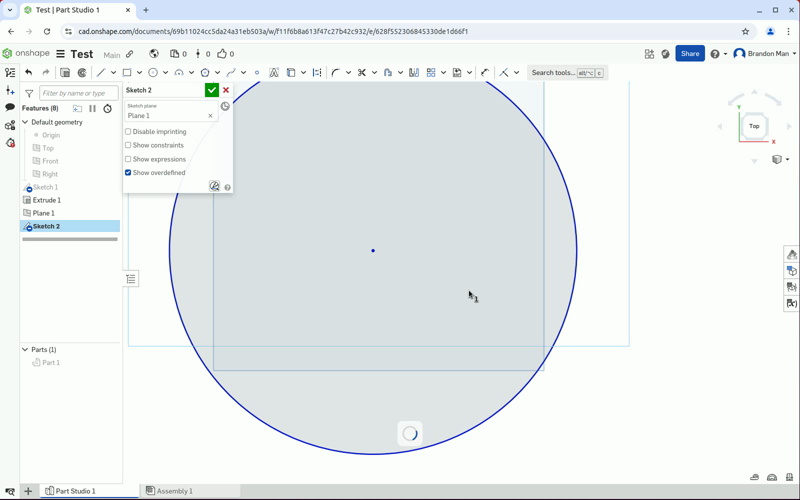
scroll(-6)
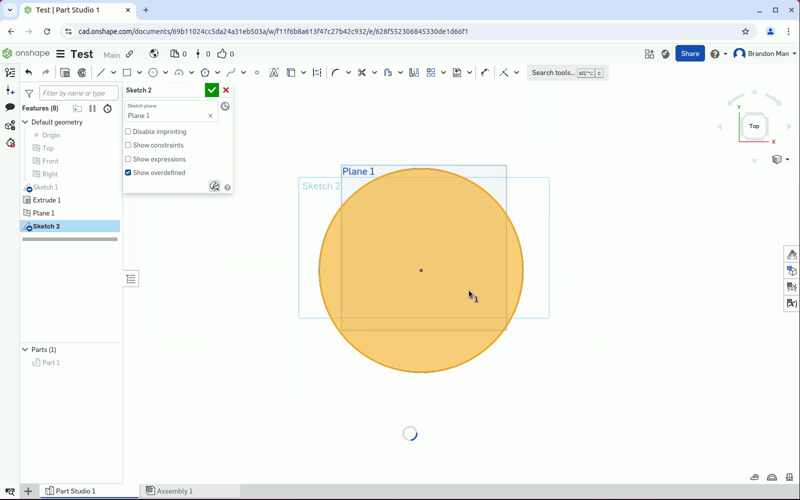
scroll(-6)
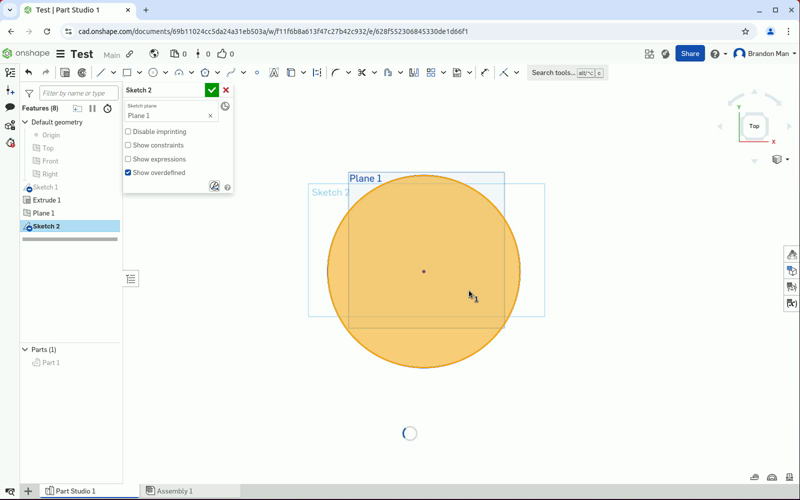
scroll(-6)
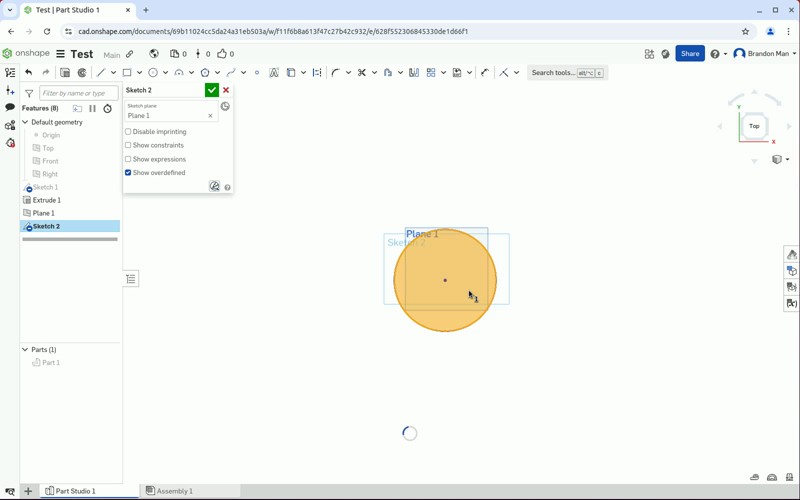
scroll(-6)
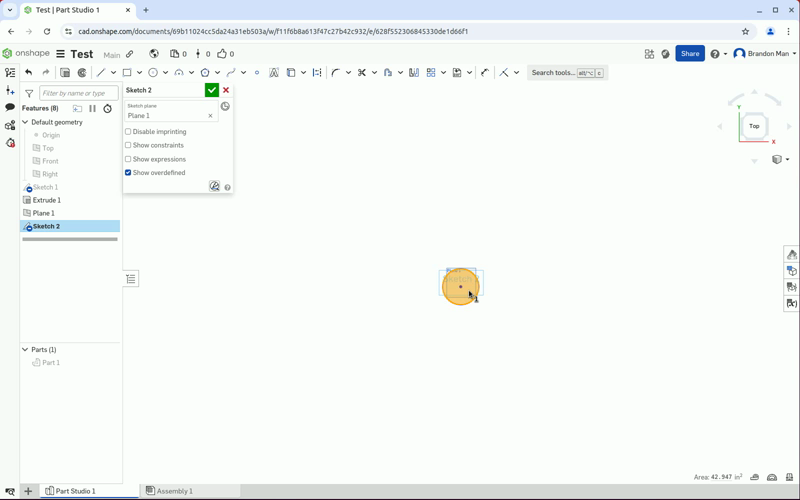
mouse_move(73, 352)
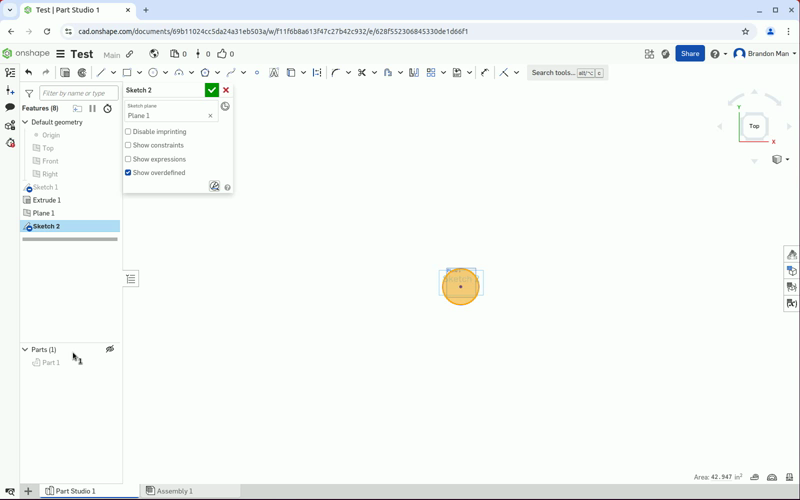
key(shift+y)
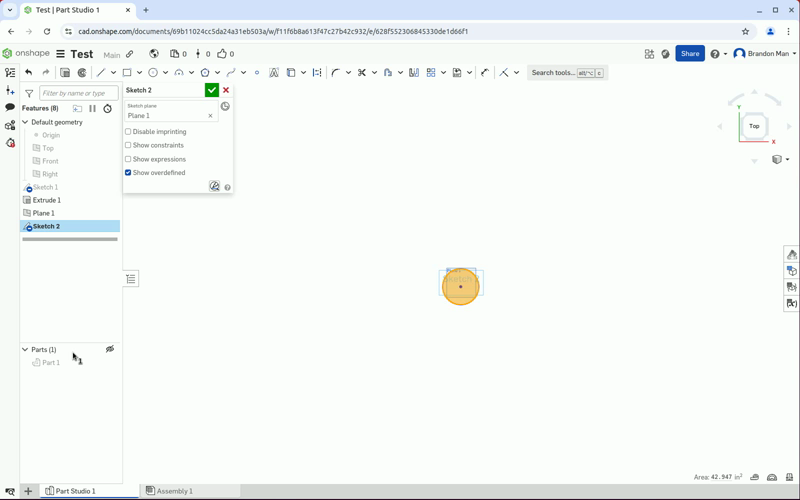
key(shift+e)
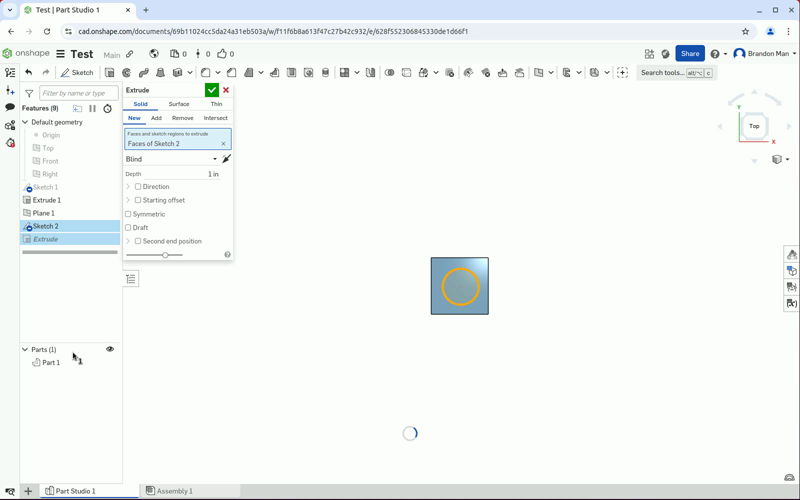
mouse_move(143, 106)
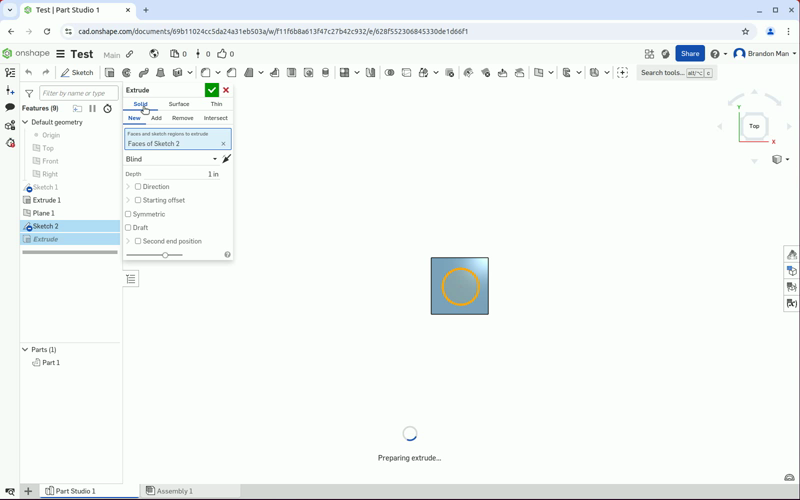
click(143, 106)
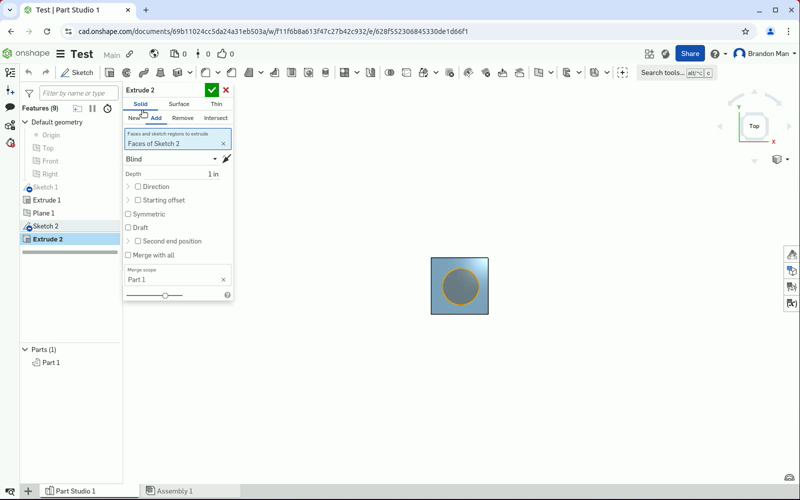
mouse_move(137, 120)
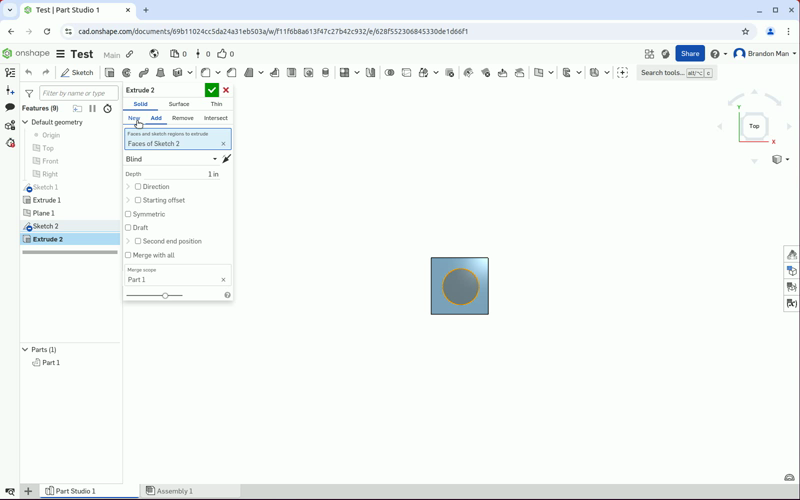
click(137, 120)
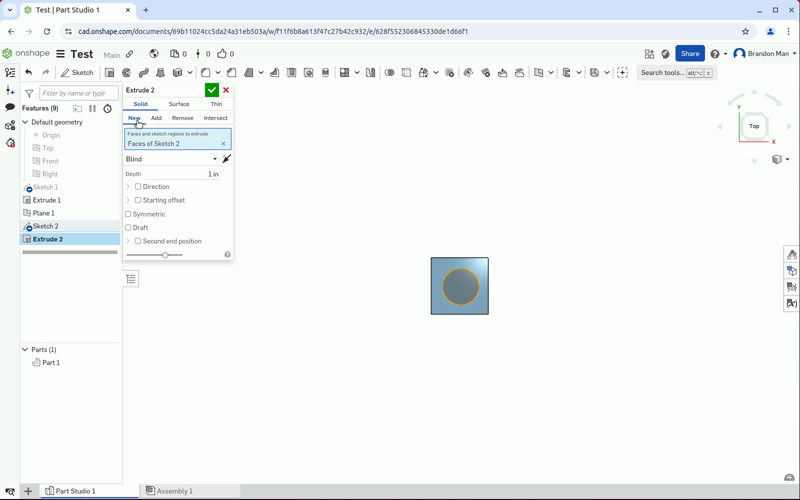
key(tab, 4)
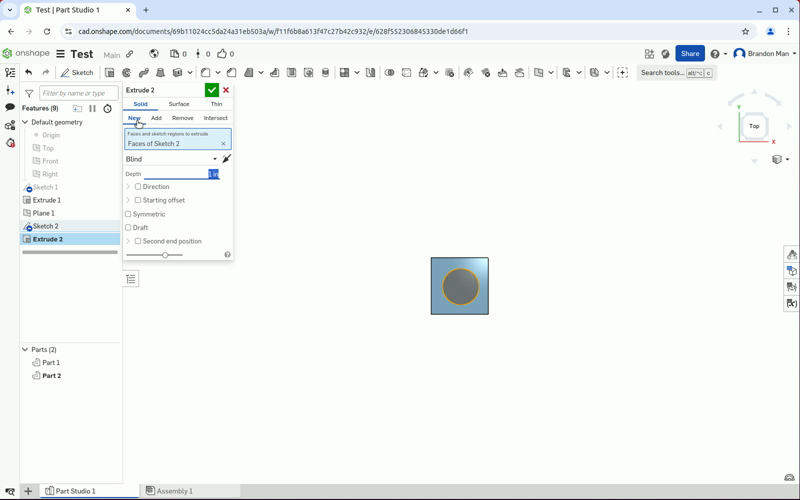
text(21.664)
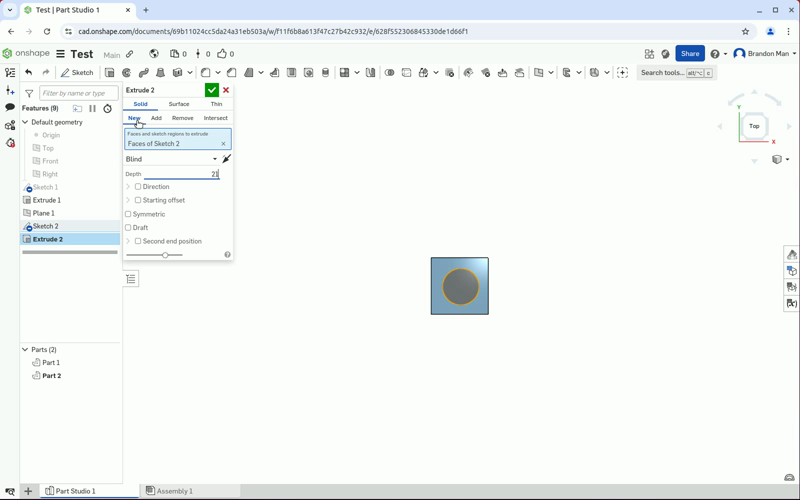
key(enter)
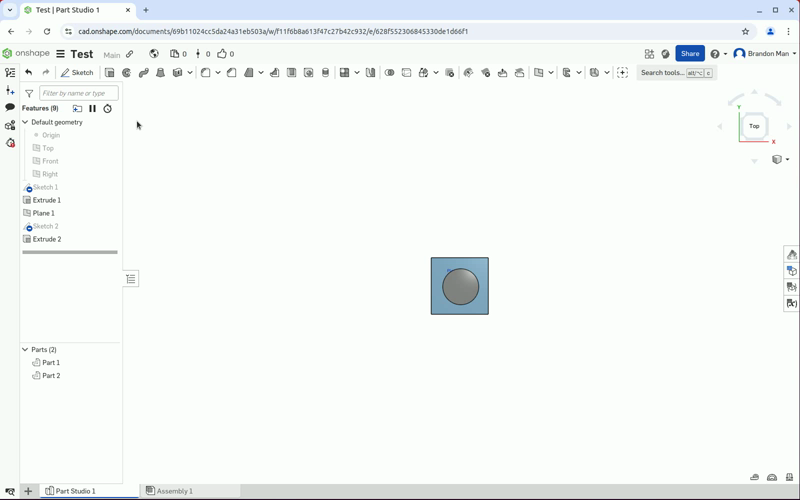
key(shift+h)
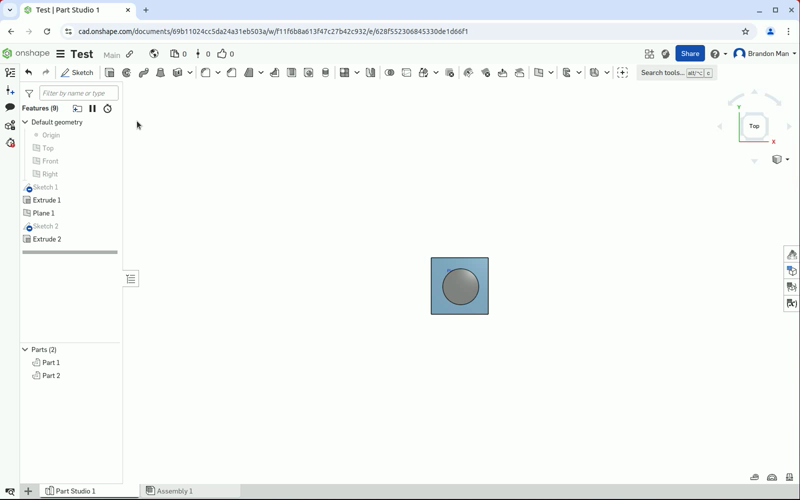
key(shift+h)
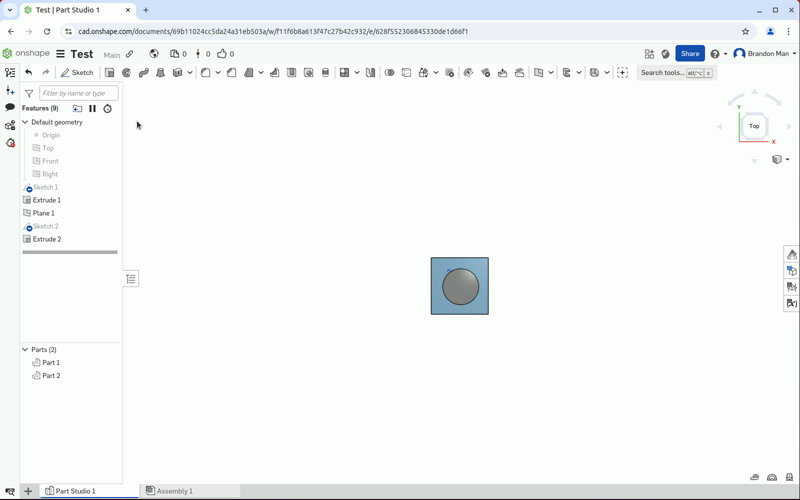
key(shift+7)
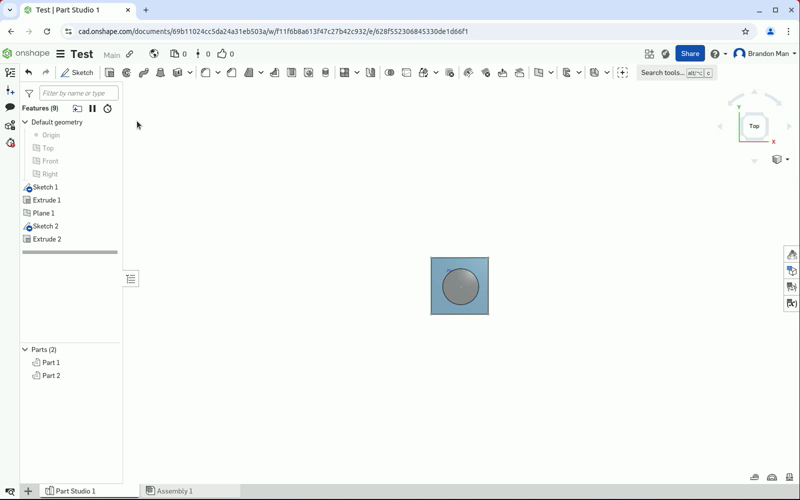
key(up, 3)
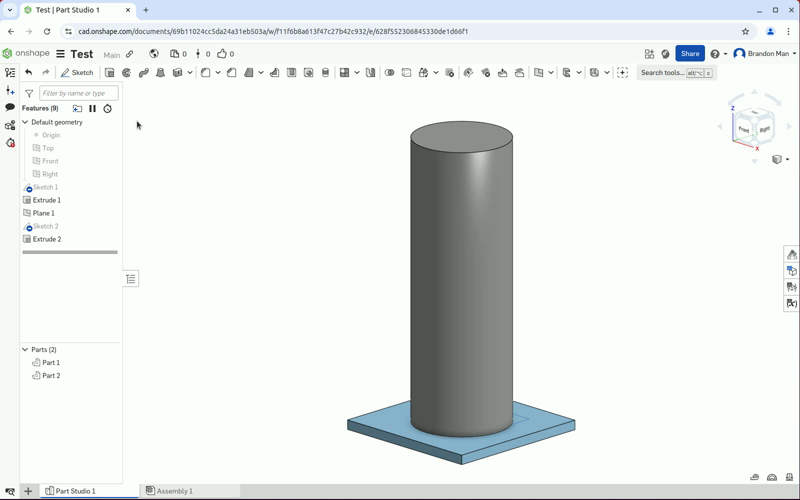
key(left, 3)
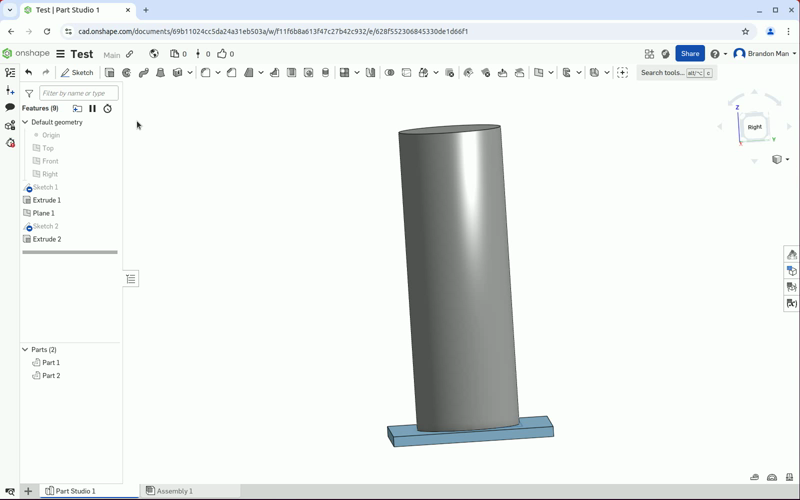
key(right, 3)
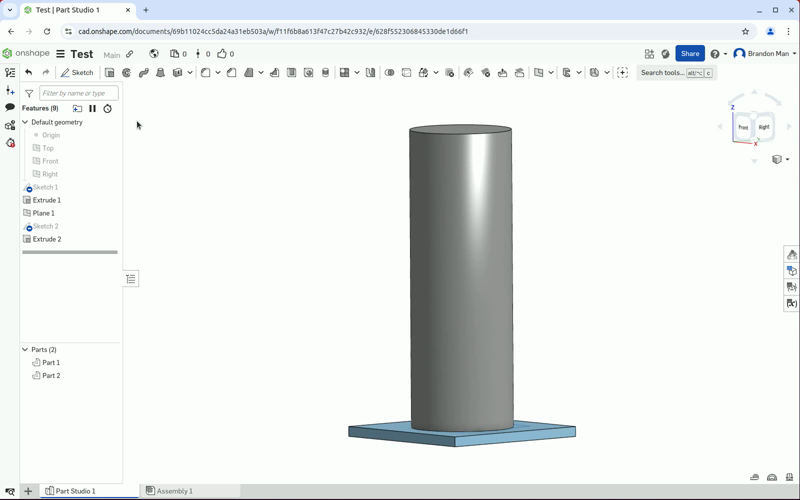
key(down, 3)
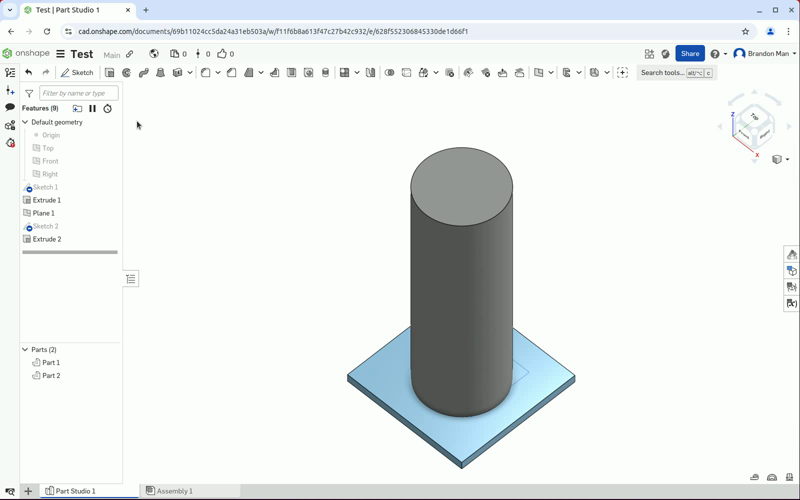
mouse_move(73, 189)
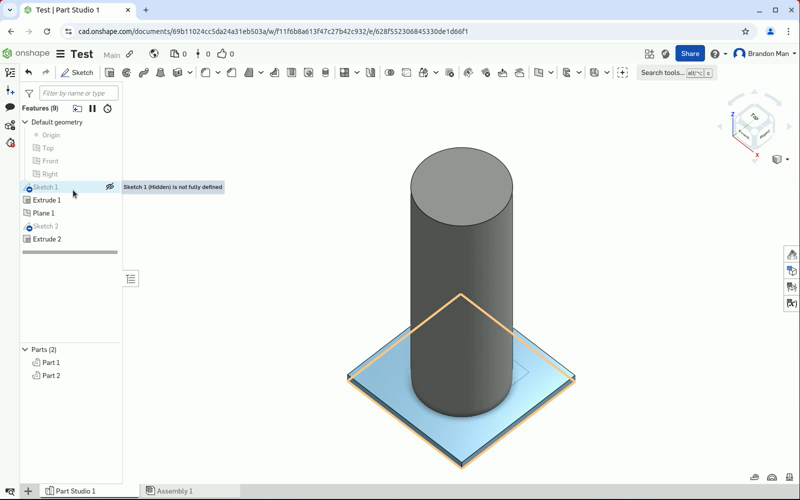
click(73, 189)